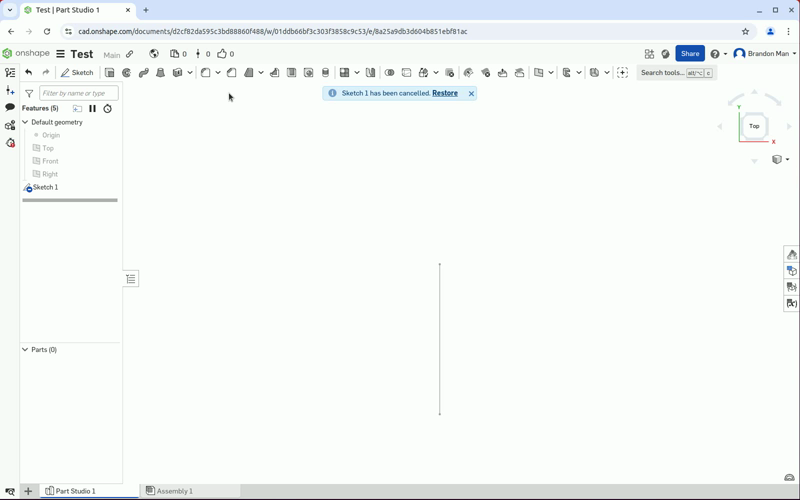
key(shift+h)
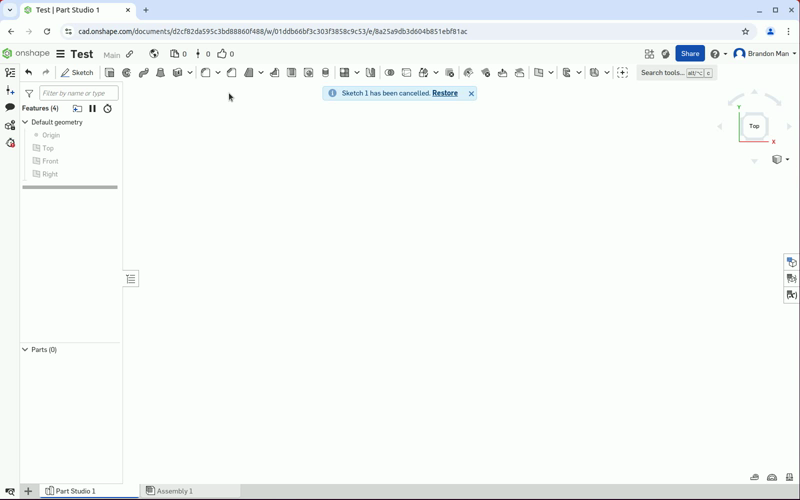
mouse_move(73, 352)
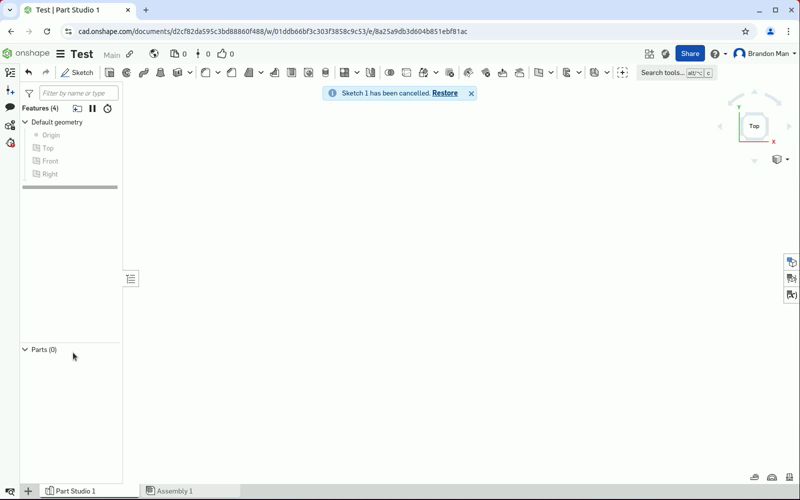
key(y)
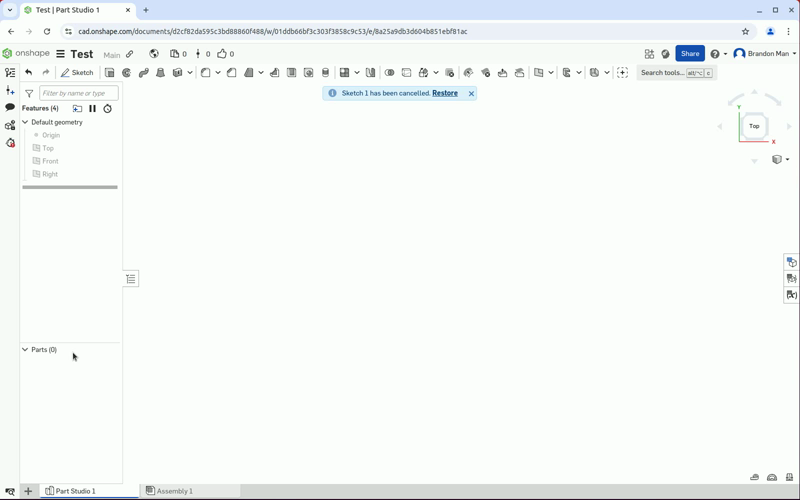
key(shift+p)
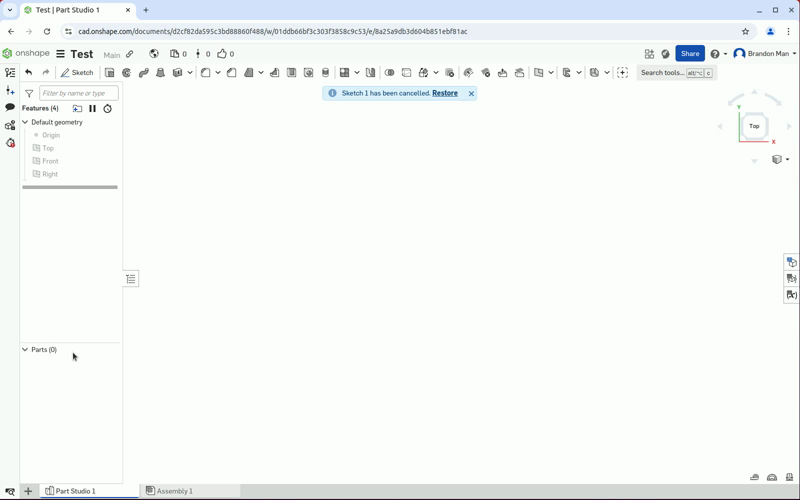
key(space)
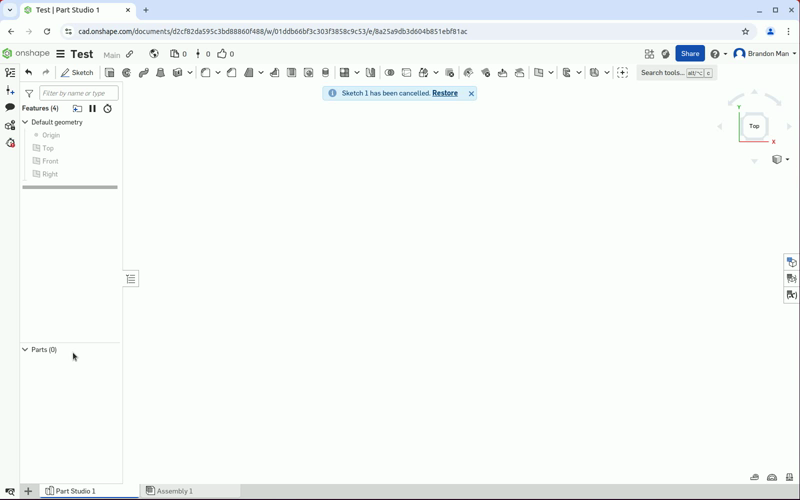
key_down(shift)
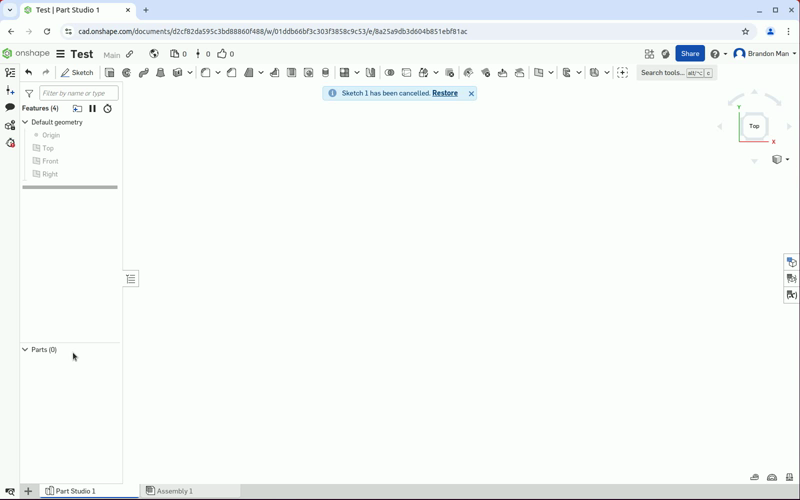
key(up)
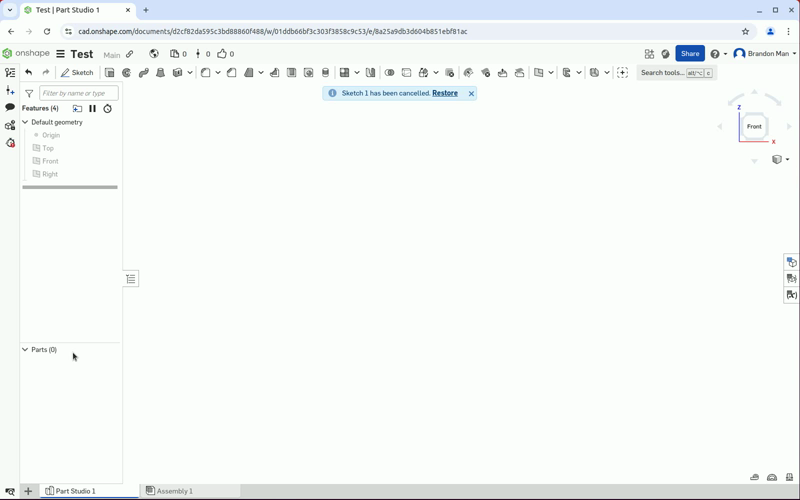
key_up(shift)
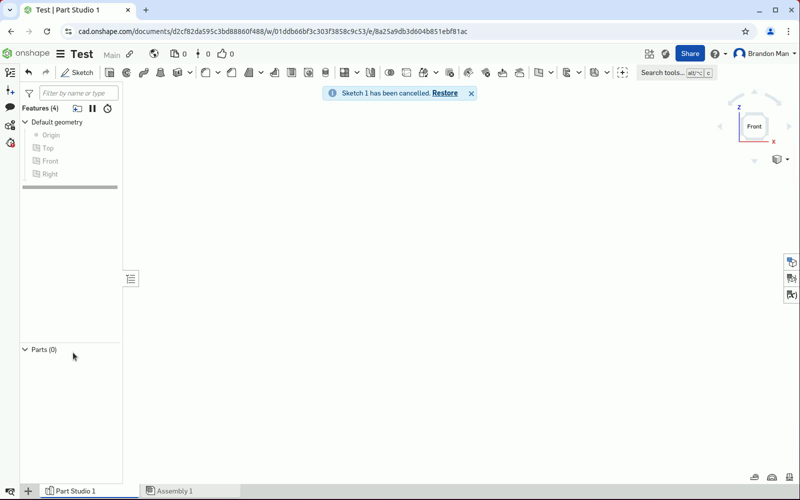
mouse_move(73, 352)
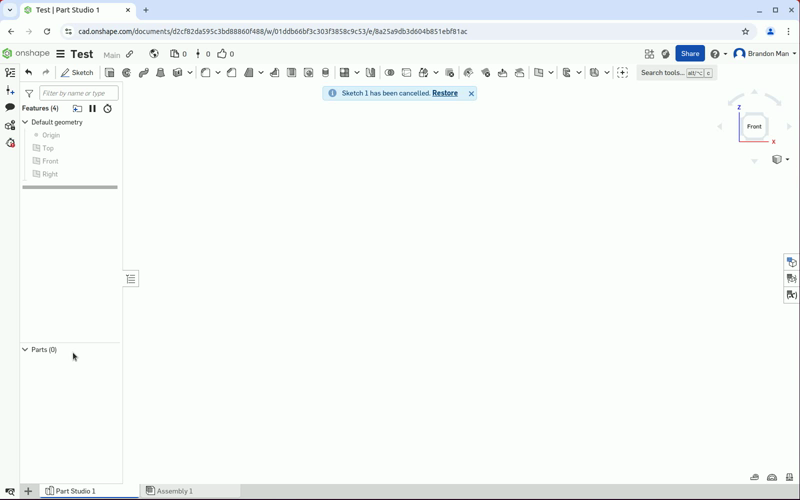
key(shift+y)
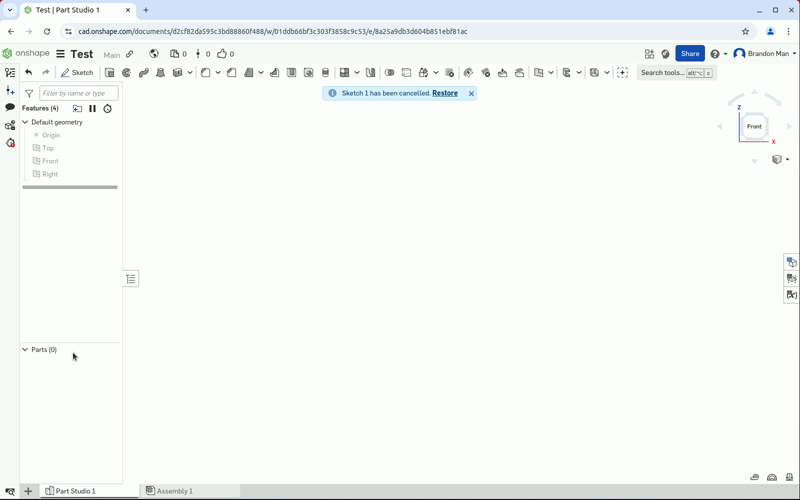
key(shift+s)
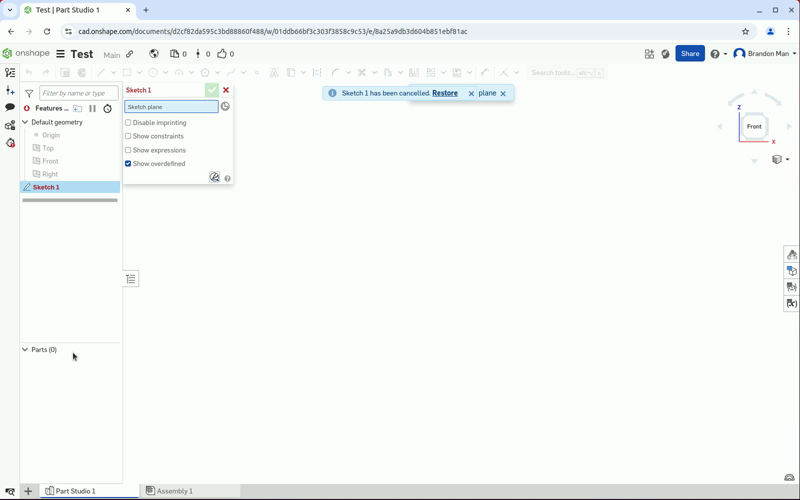
mouse_move(73, 163)
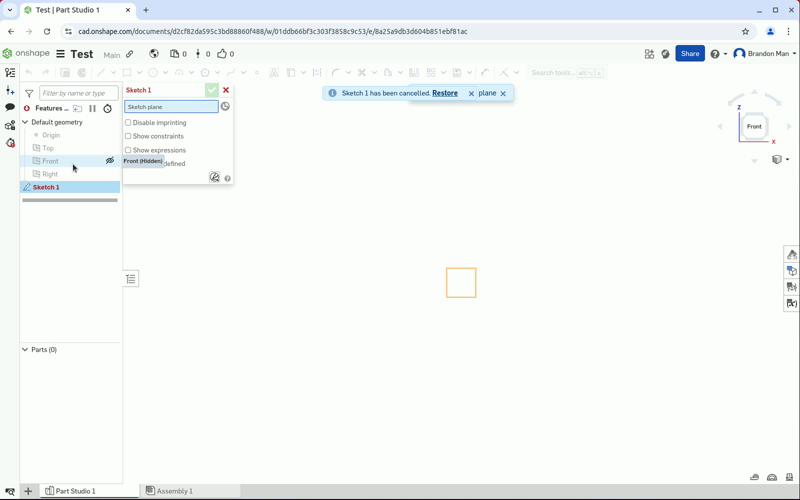
click(73, 163)
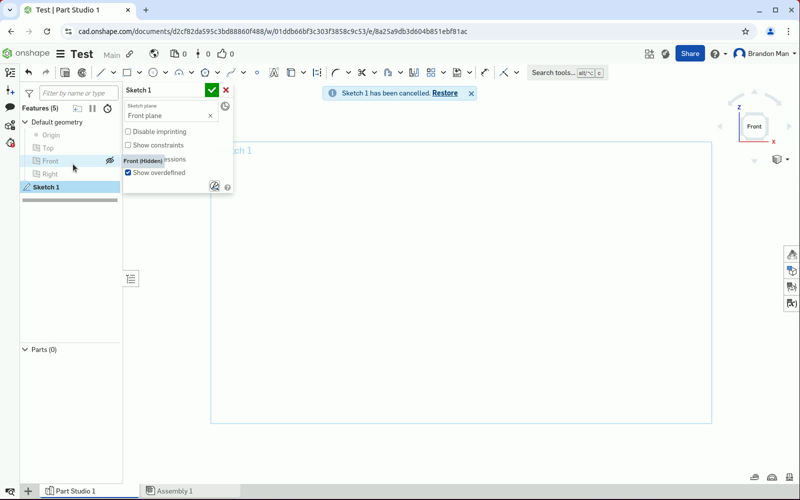
mouse_move(73, 352)
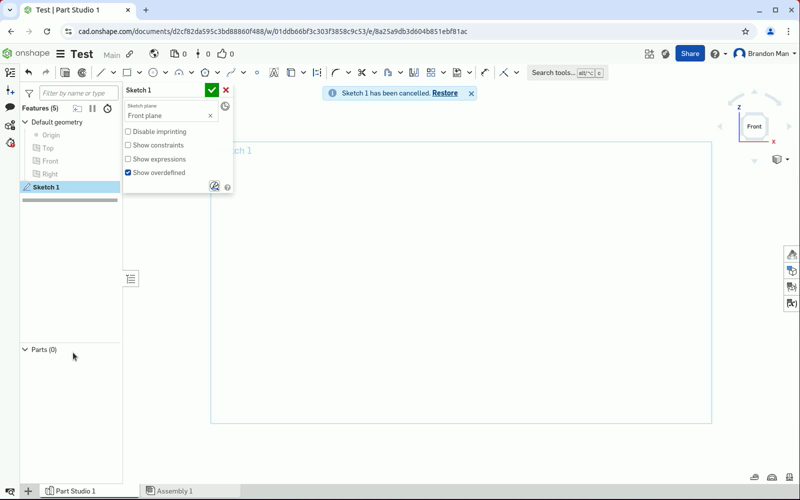
key(y)
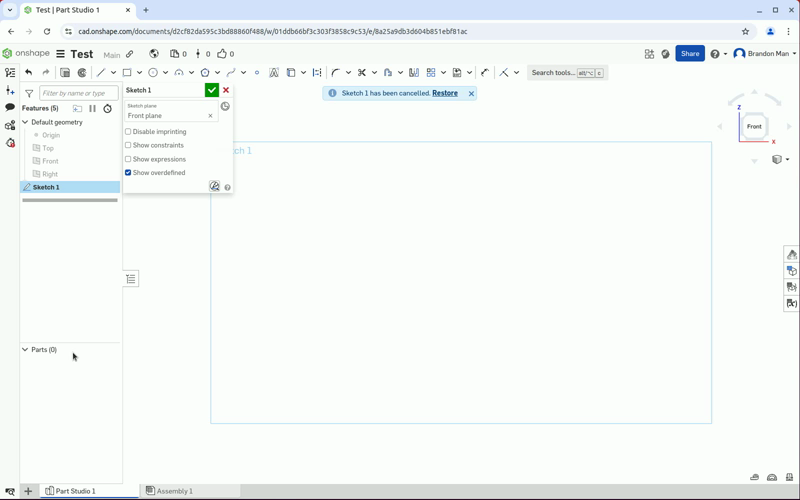
key(l)
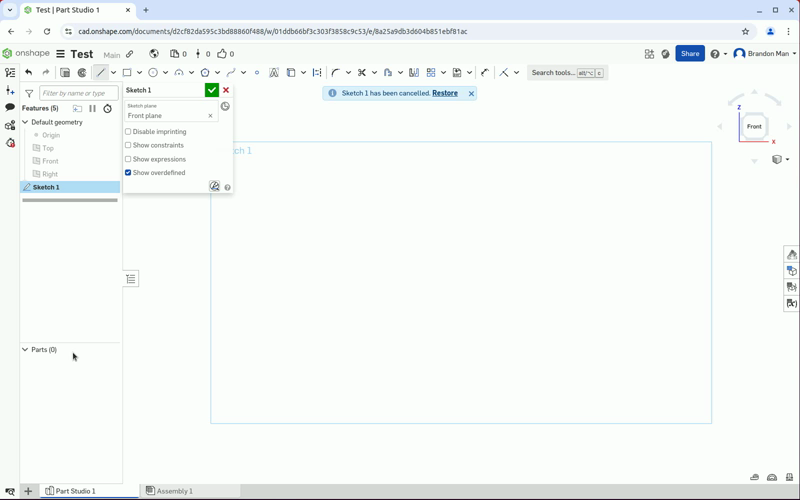
key_down(shift)
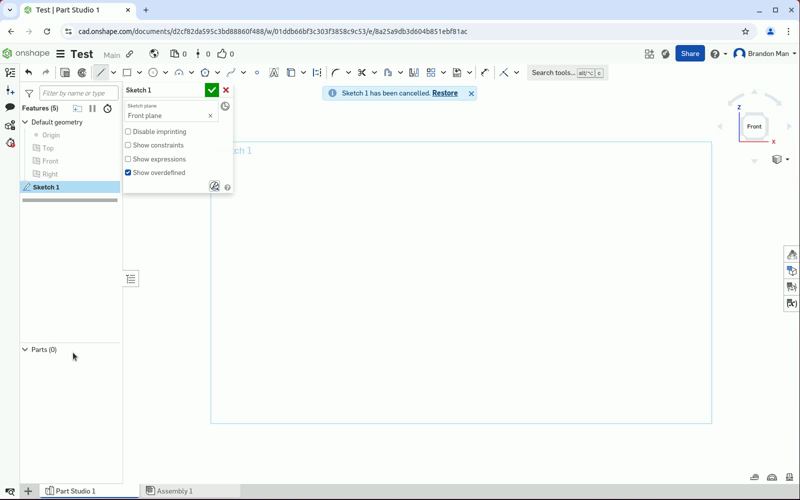
mouse_move(404, 311)
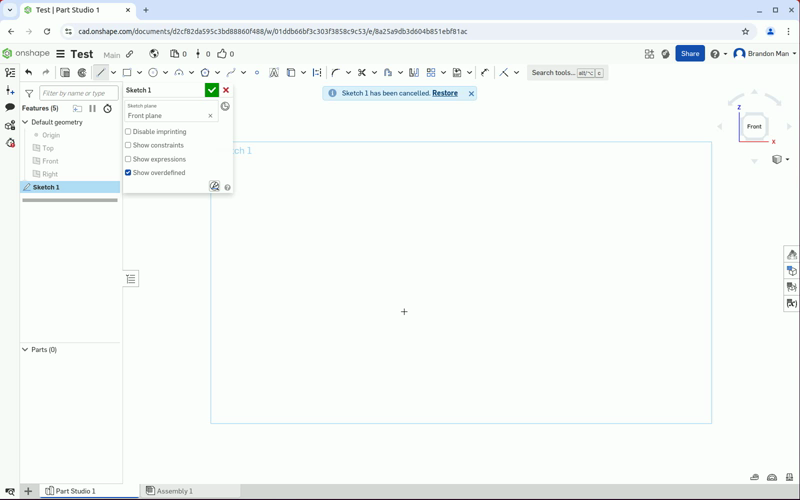
click(404, 311)
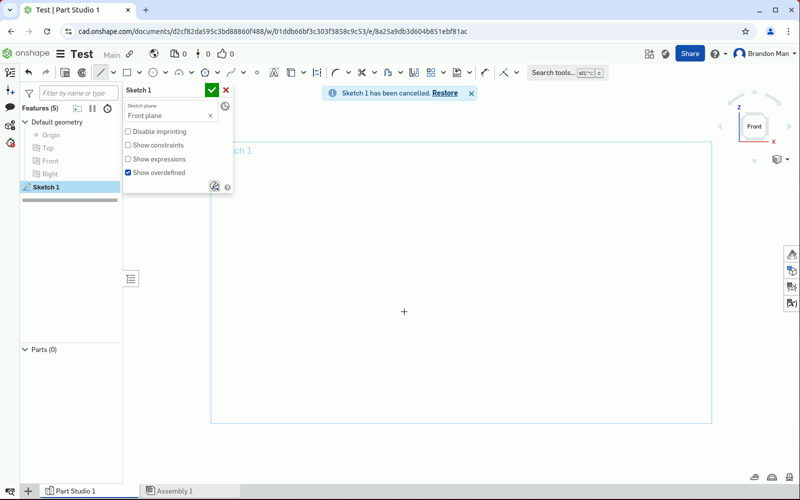
key_up(shift)
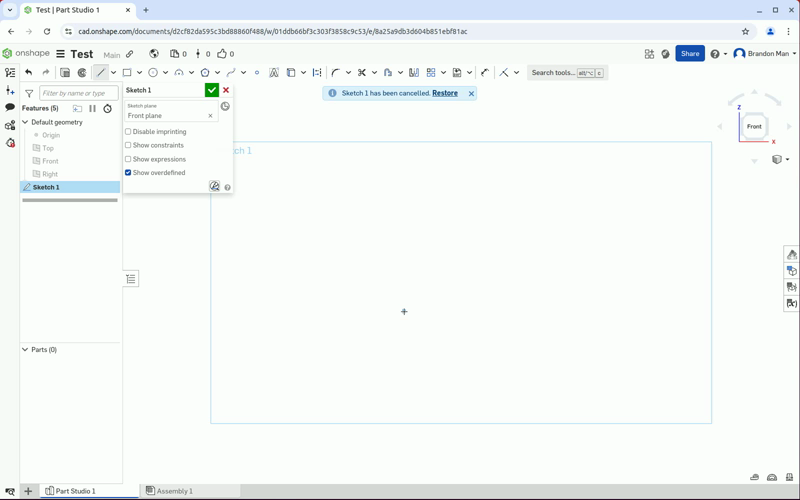
key_down(shift)
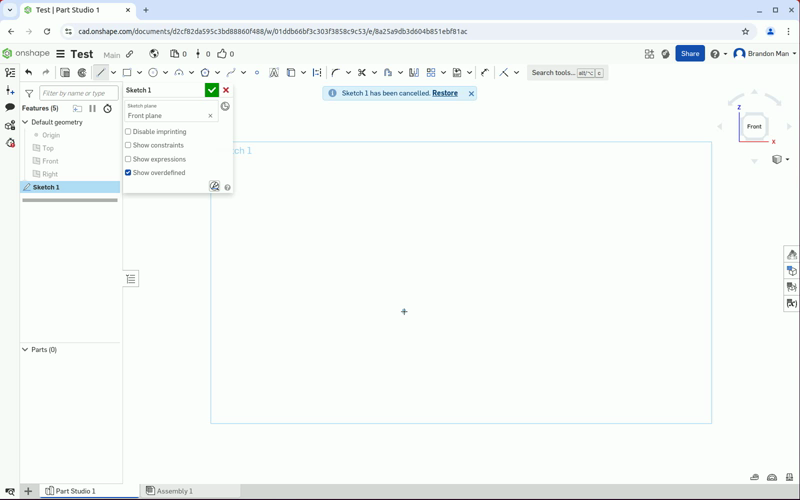
mouse_move(516, 311)
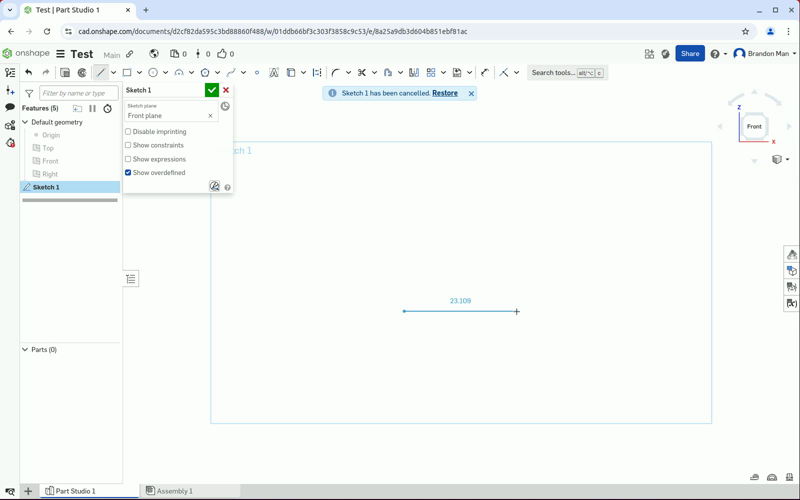
click(516, 311)
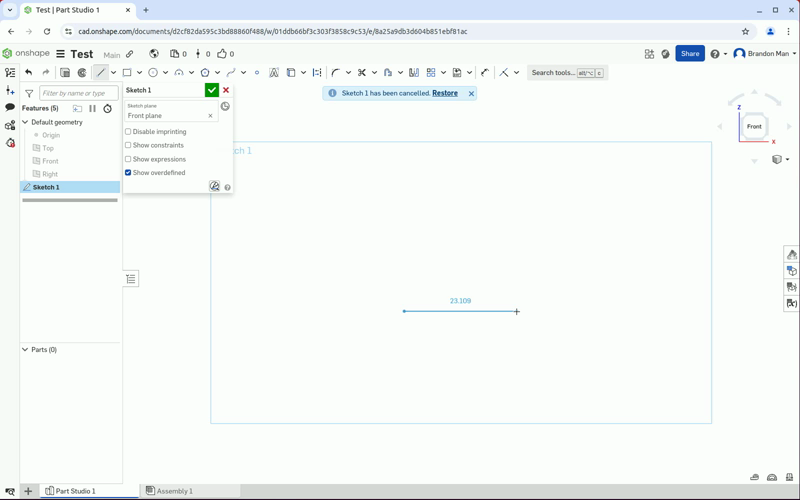
key_up(shift)
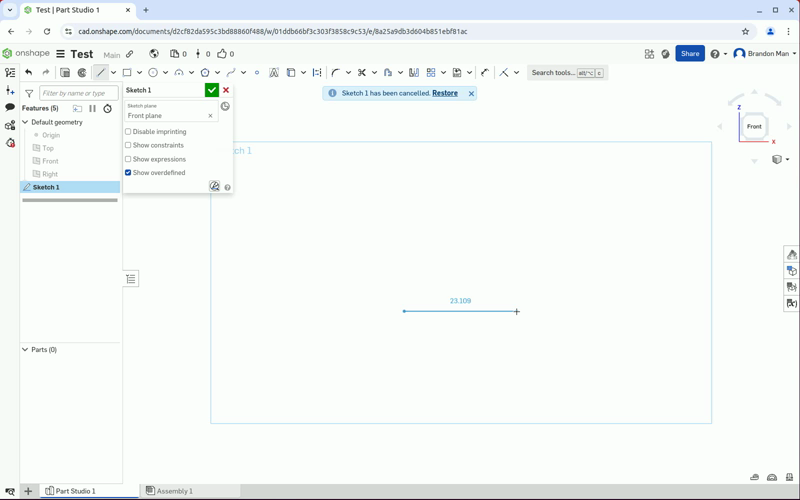
key_down(shift)
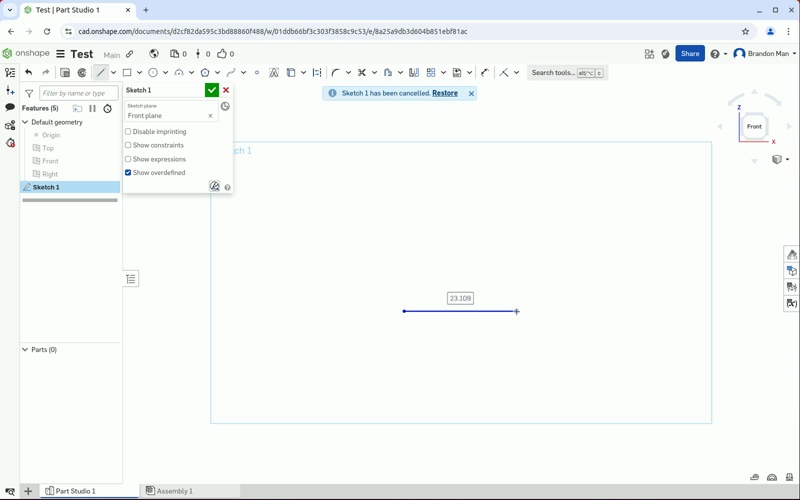
mouse_move(546, 311)
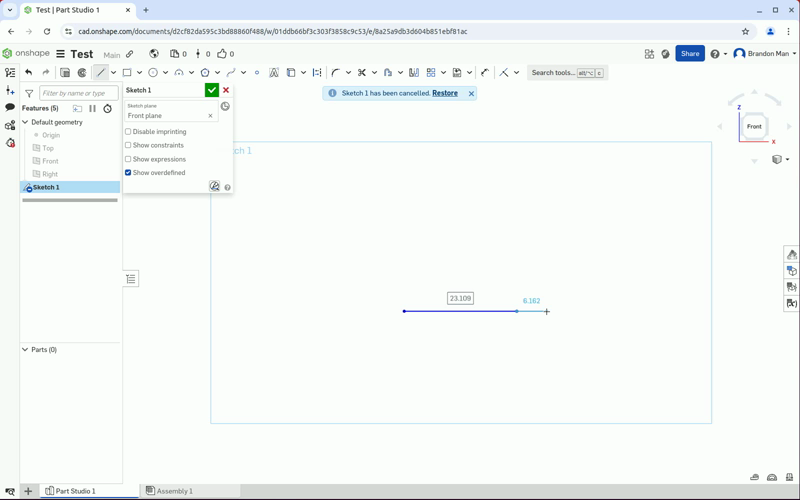
mouse_move(516, 254)
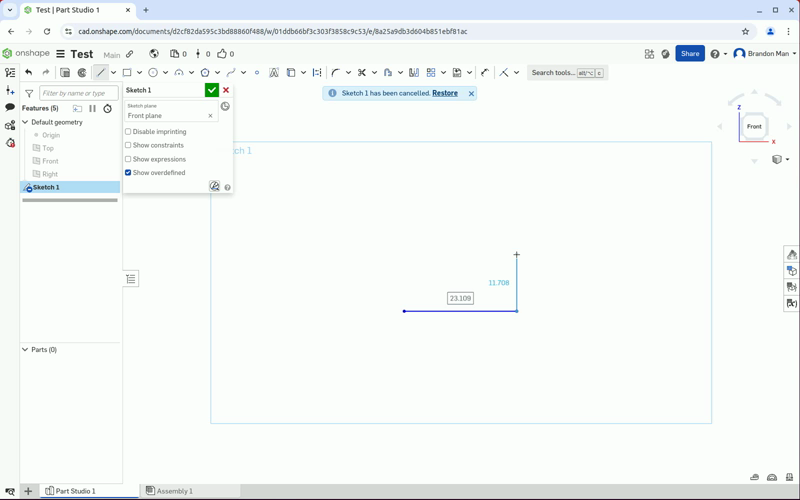
click(516, 254)
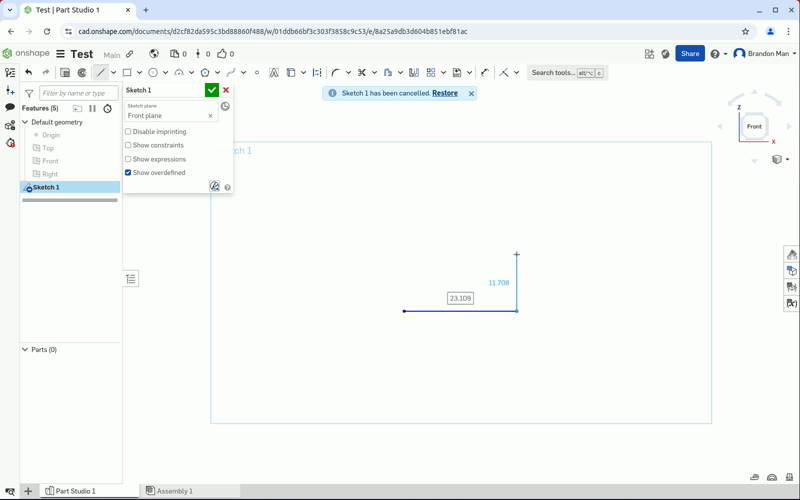
key_up(shift)
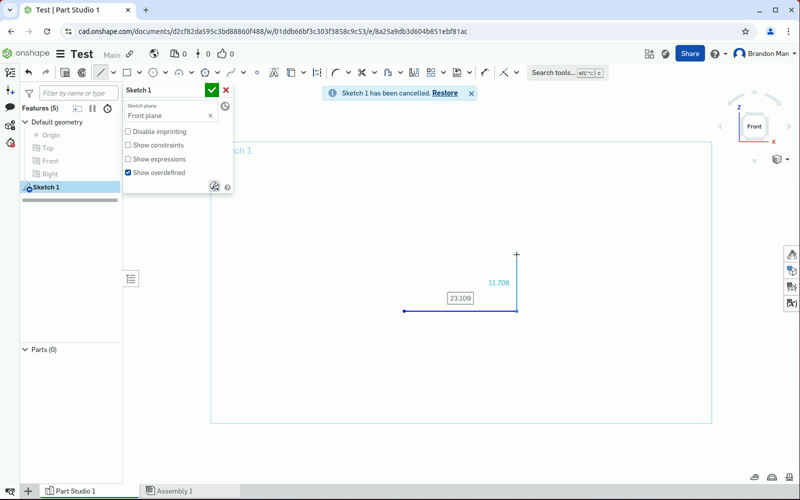
key_down(shift)
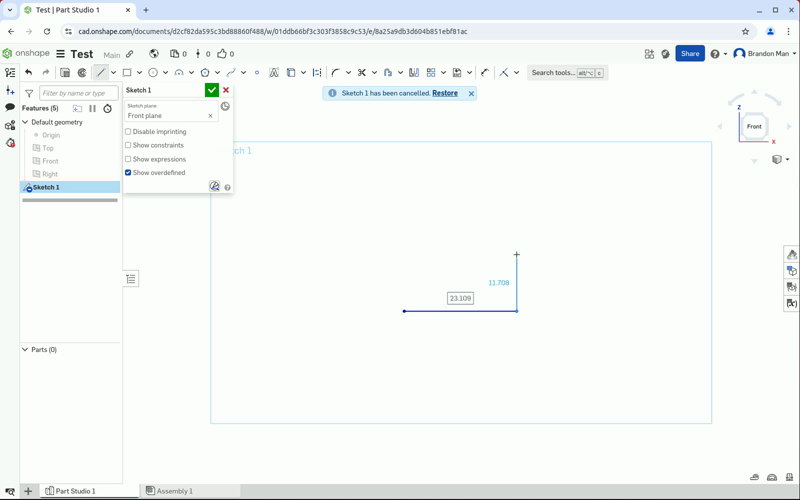
mouse_move(404, 254)
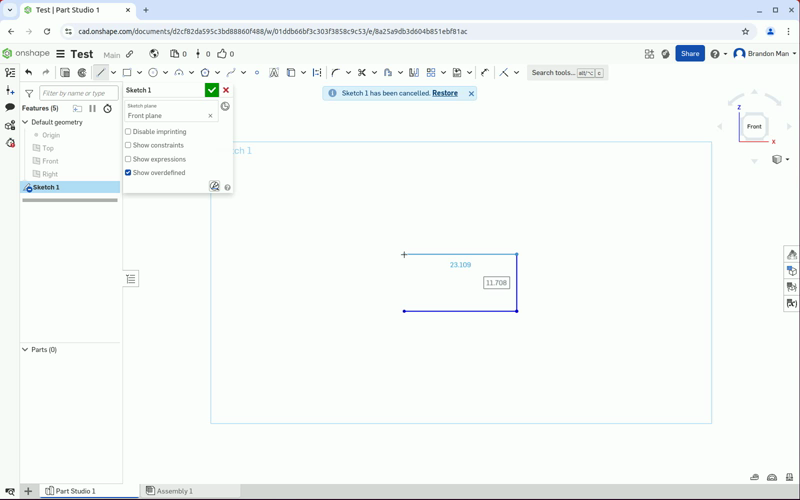
click(404, 254)
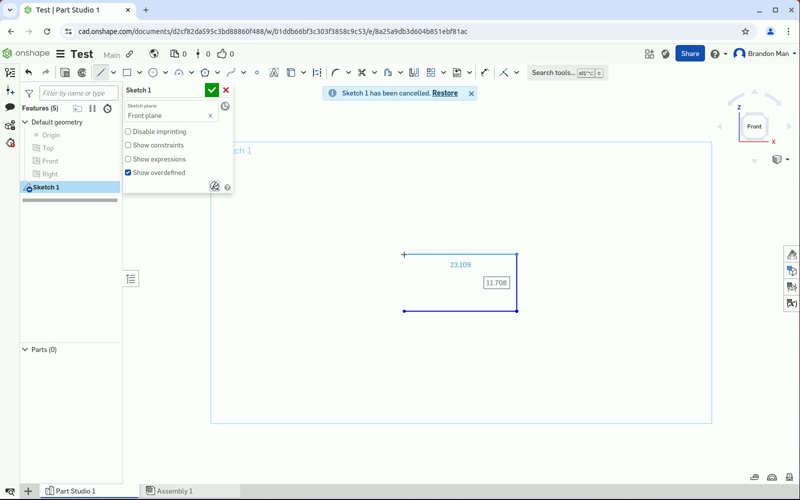
key_up(shift)
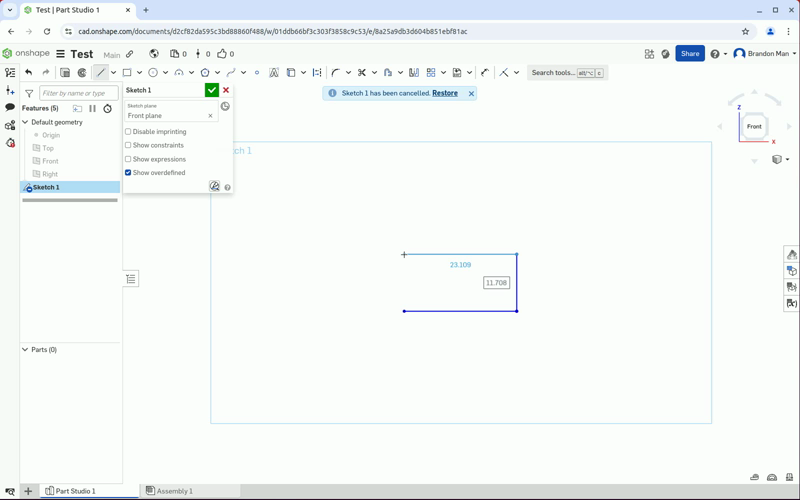
mouse_move(434, 254)
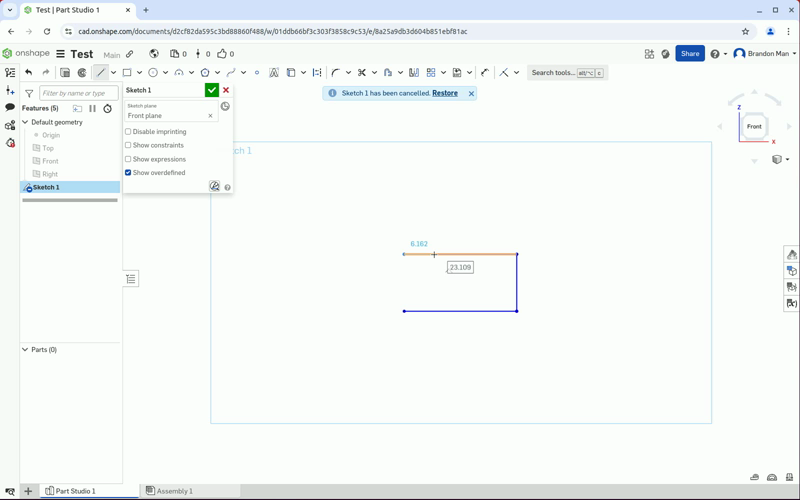
key_down(shift)
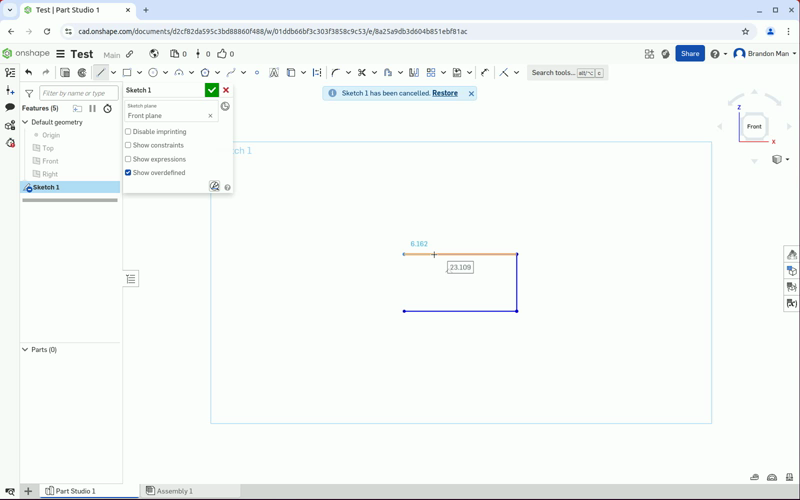
mouse_move(404, 311)
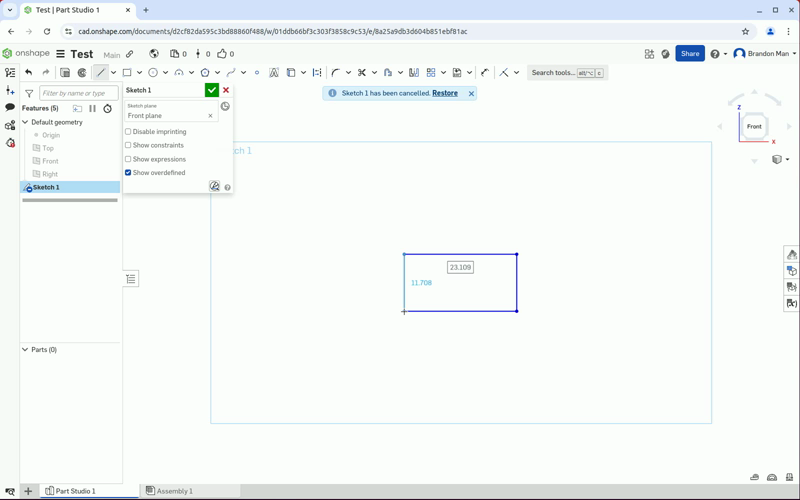
key_up(shift)
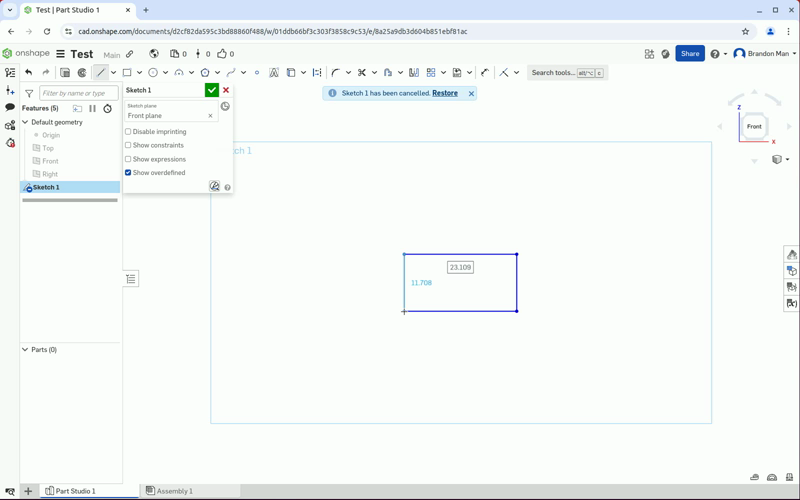
click(404, 311)
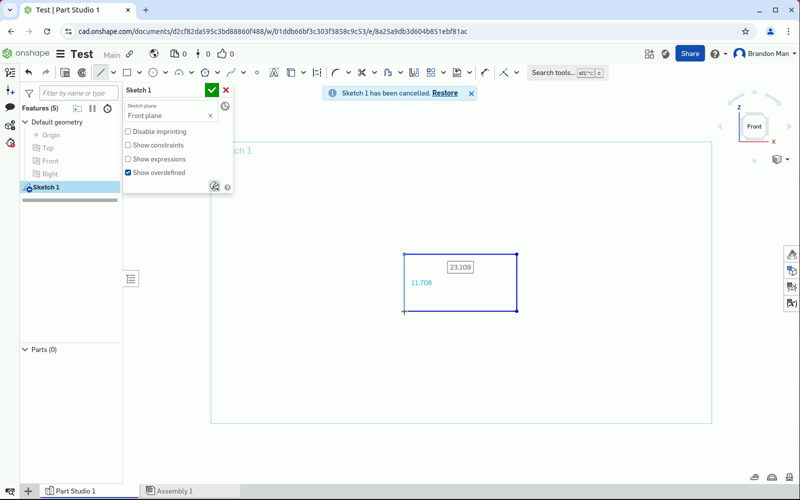
key(esc)
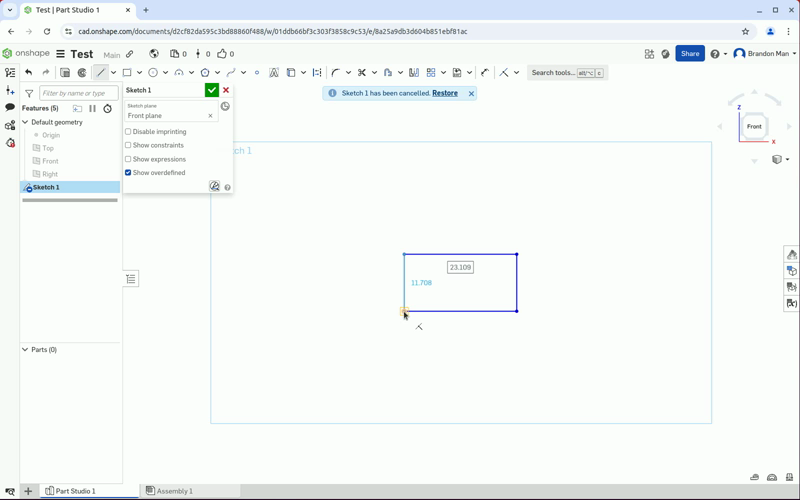
mouse_move(445, 274)
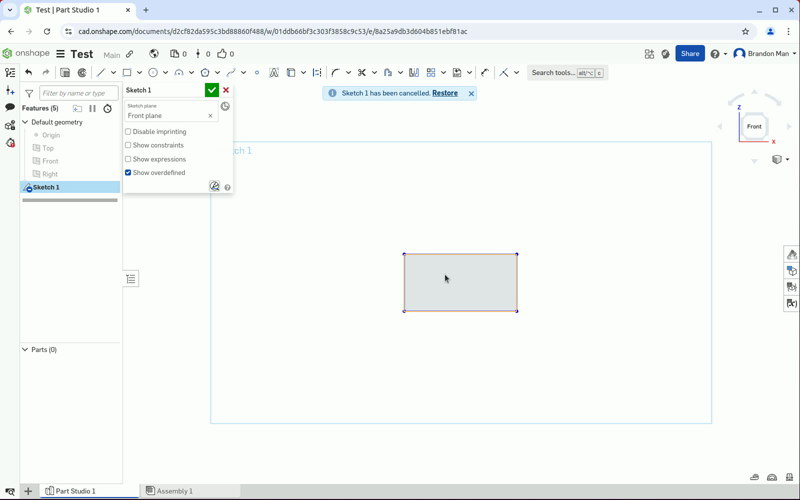
click(445, 274)
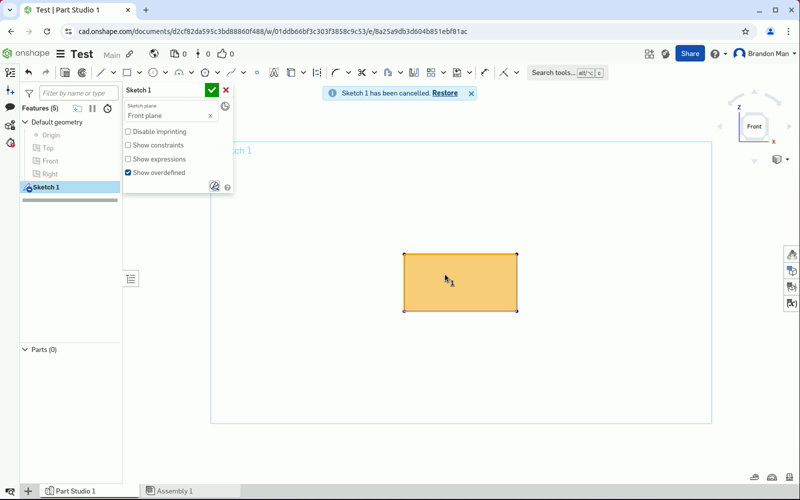
mouse_move(73, 352)
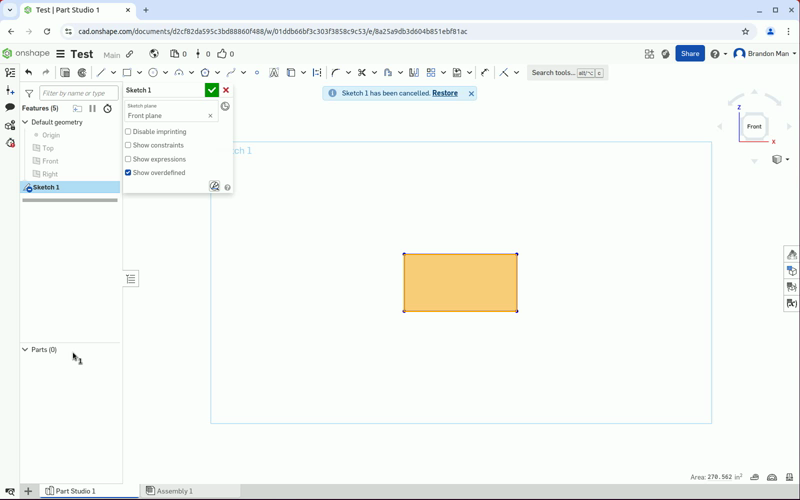
key(shift+y)
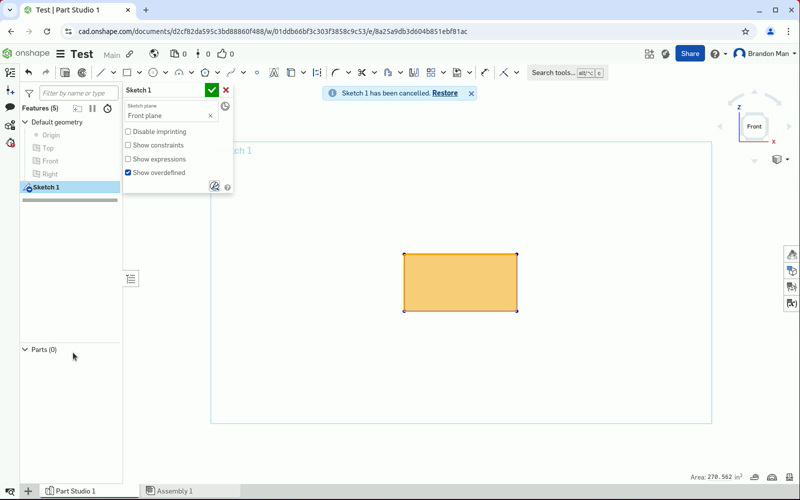
key(shift+e)
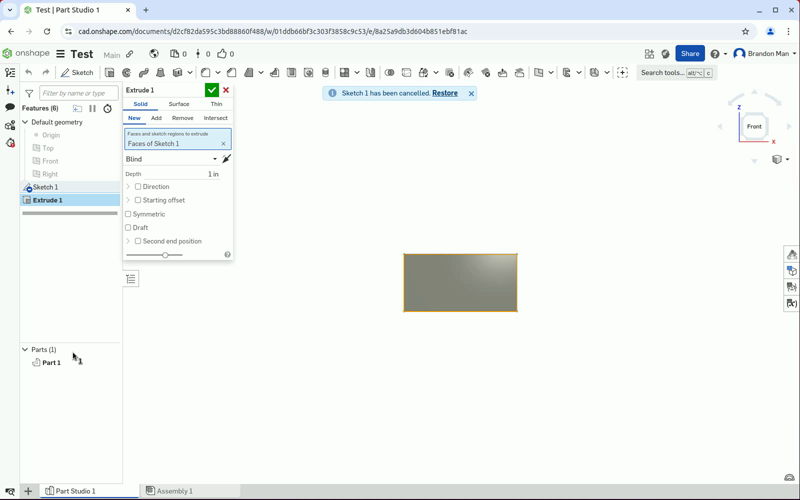
mouse_move(143, 106)
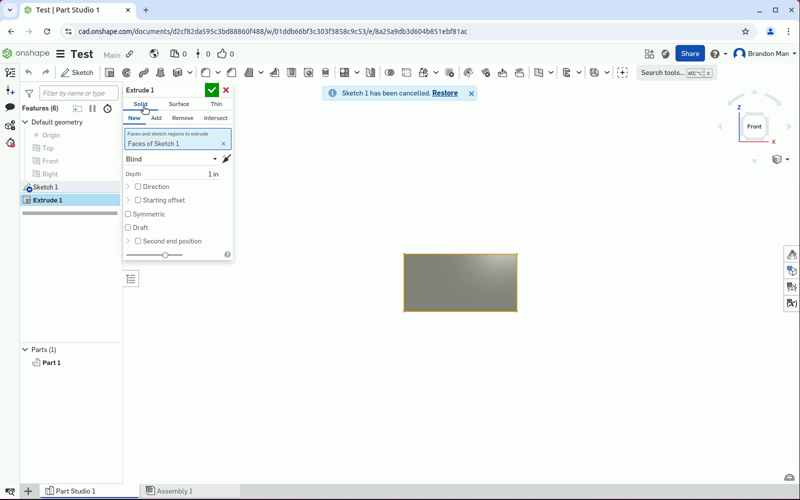
click(143, 106)
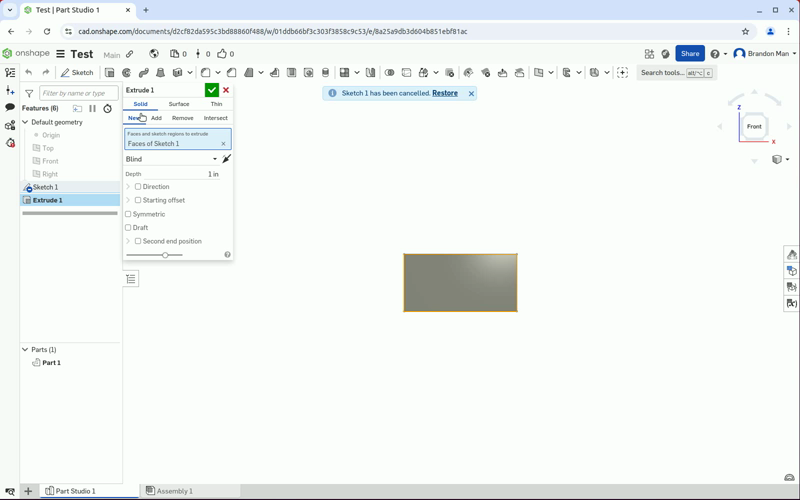
mouse_move(137, 120)
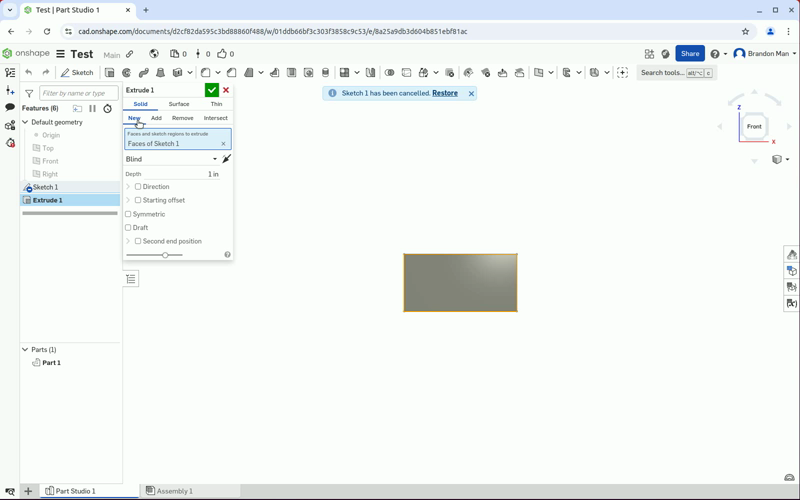
click(137, 120)
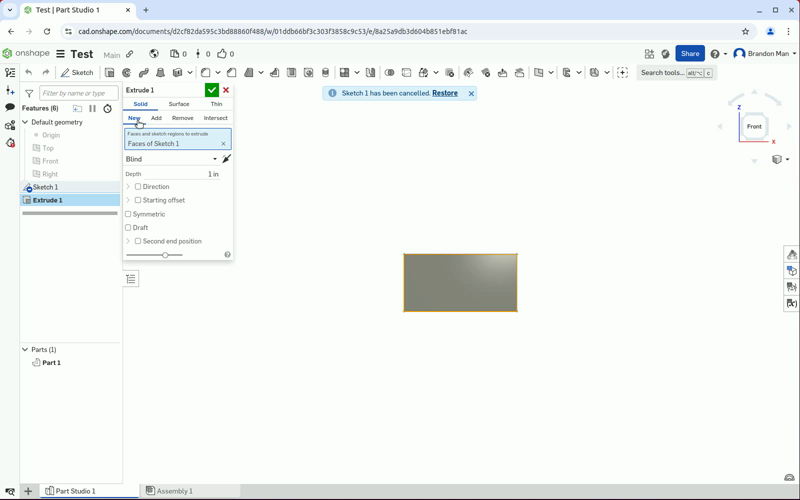
key(tab, 4)
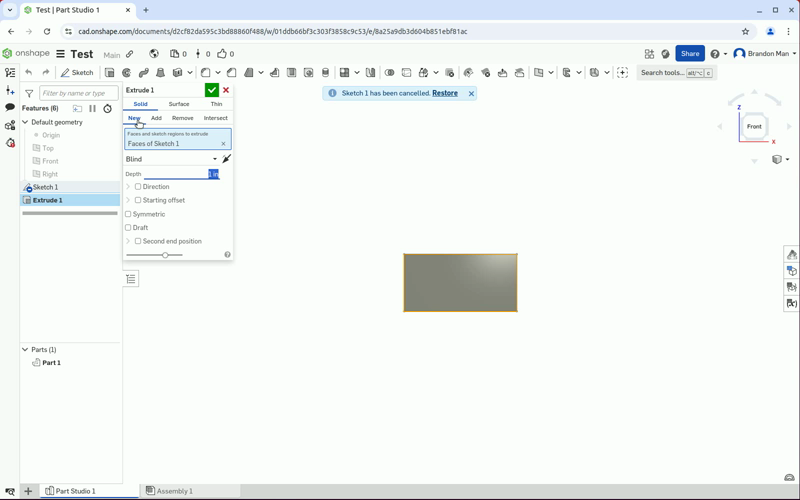
text(46.216)
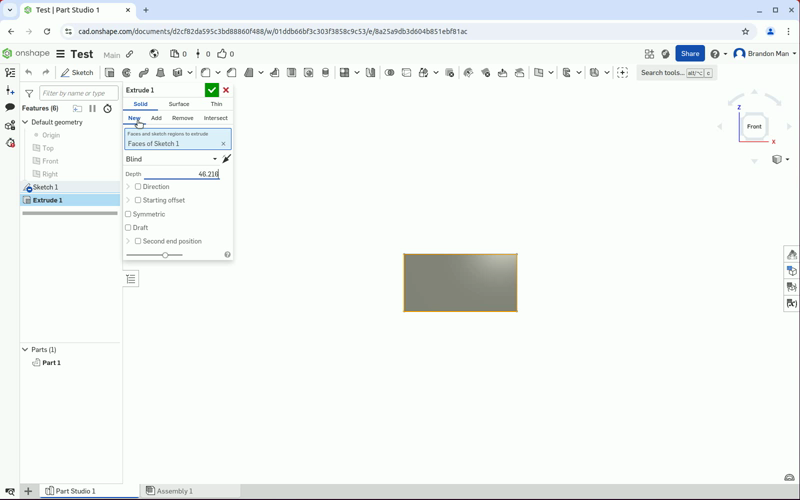
key(tab, 3)
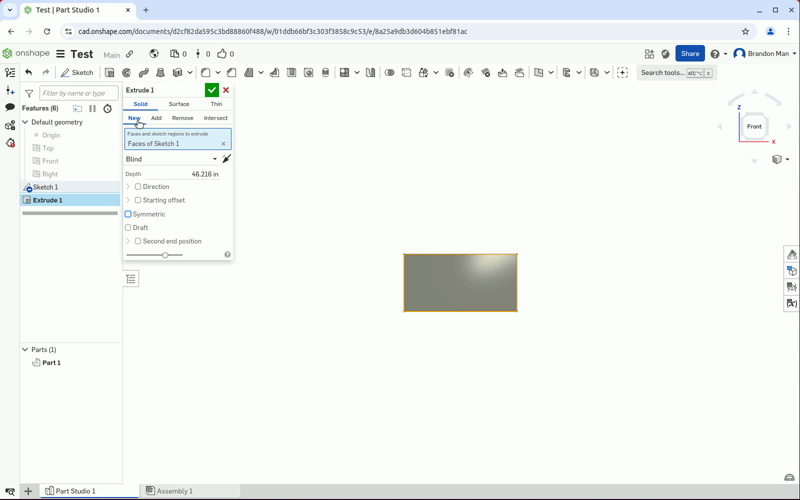
key(space)
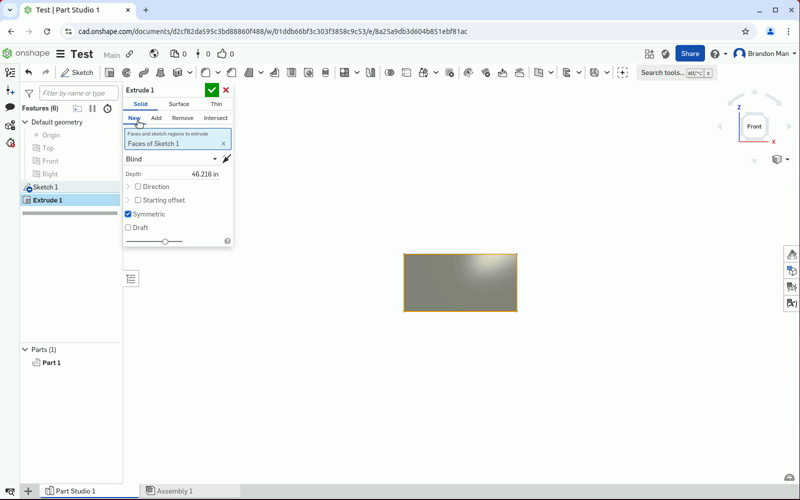
key(enter)
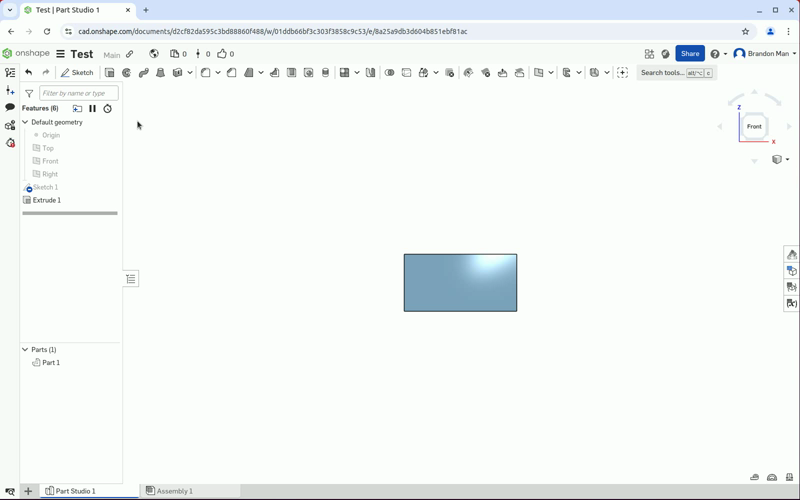
key(shift+h)
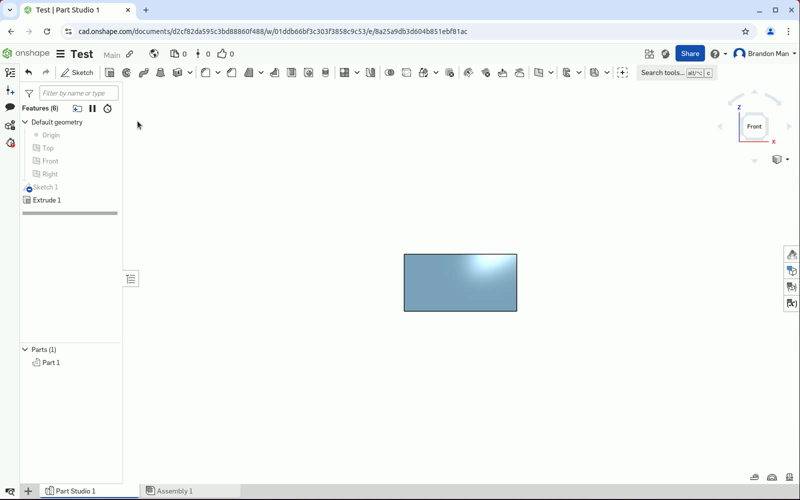
key(shift+h)
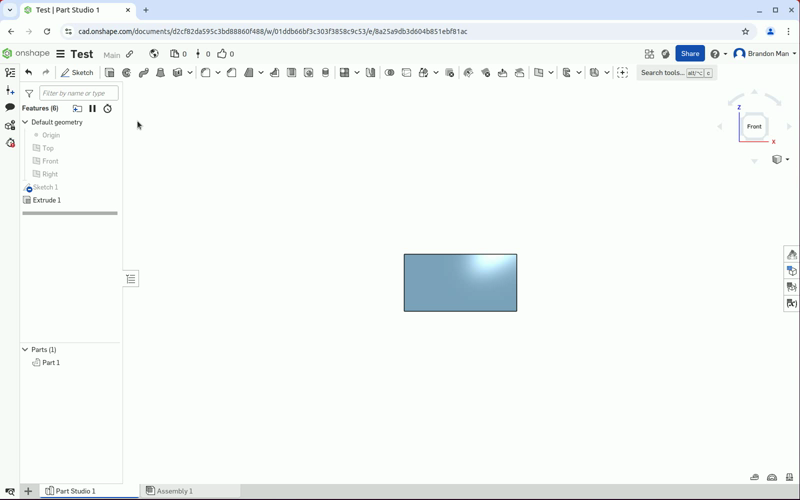
mouse_move(73, 189)
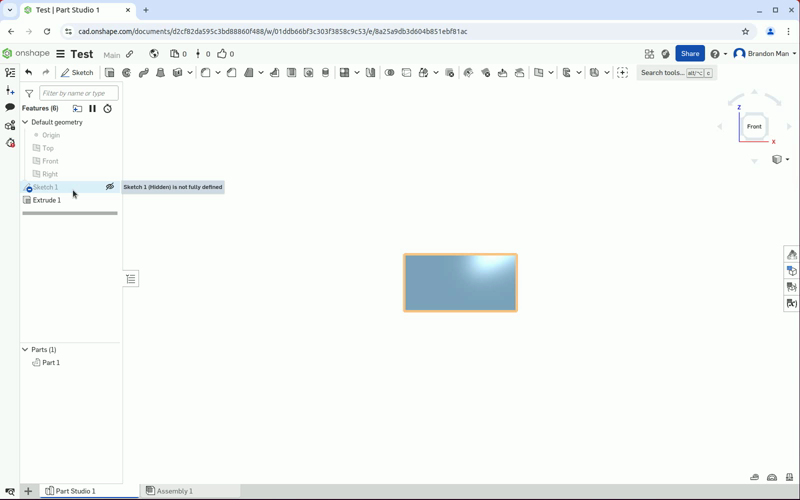
click(73, 189)
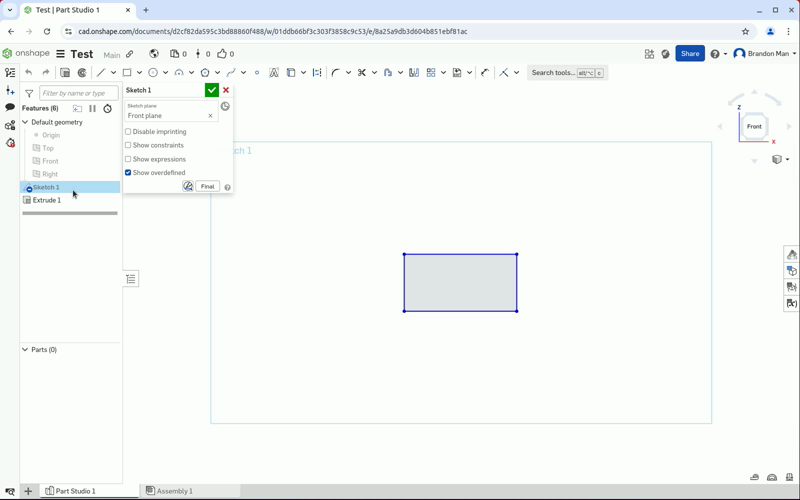
mouse_move(229, 92)
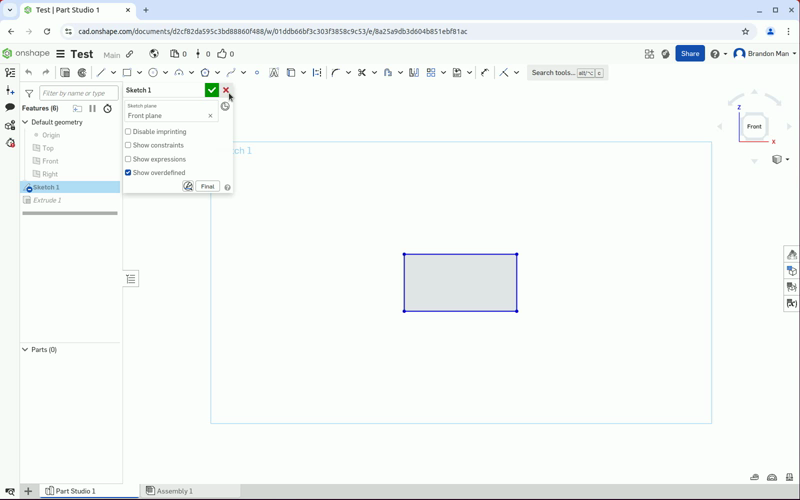
click(229, 92)
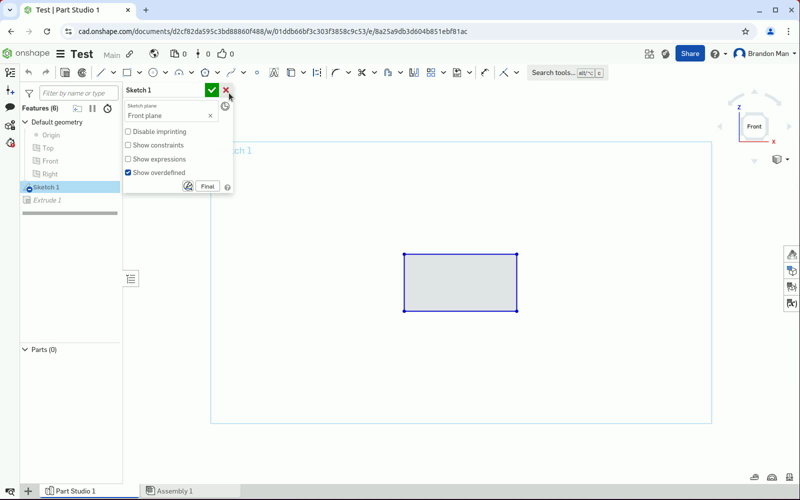
key(shift+s)
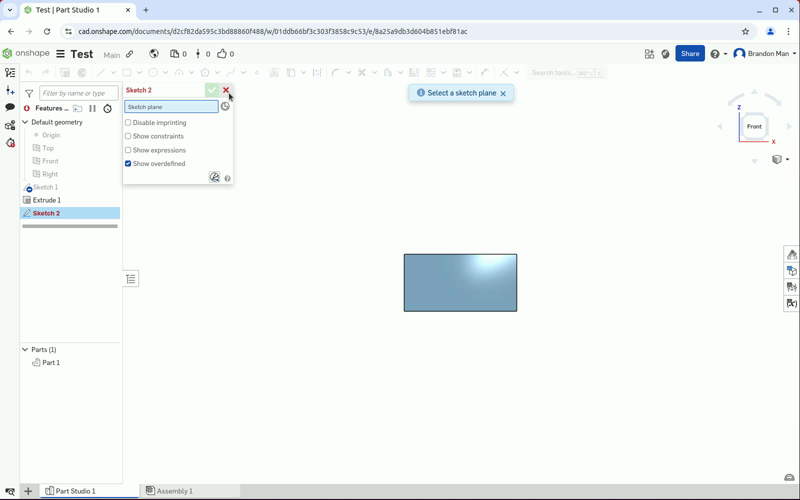
mouse_move(73, 163)
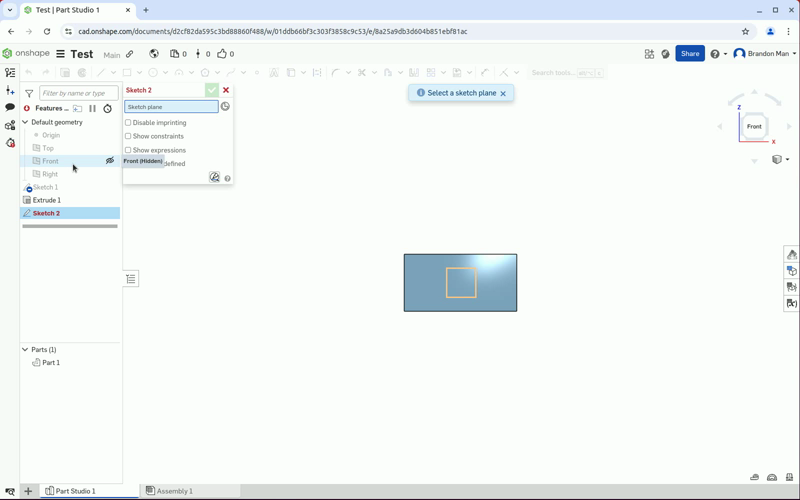
click(73, 163)
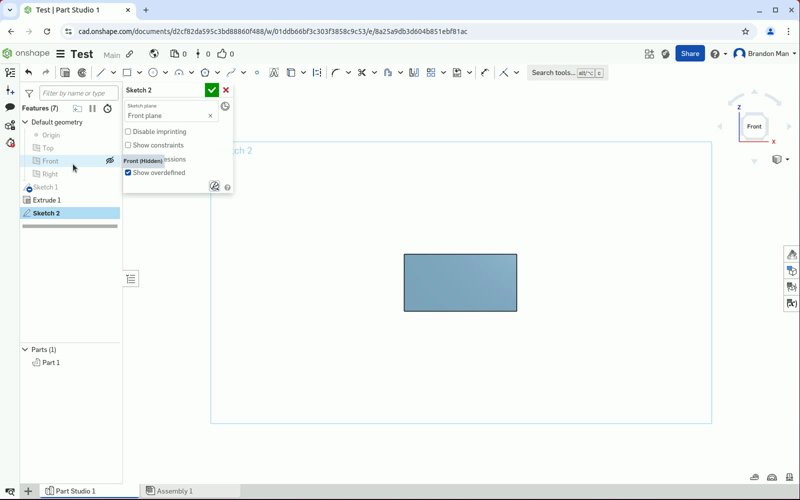
mouse_move(73, 352)
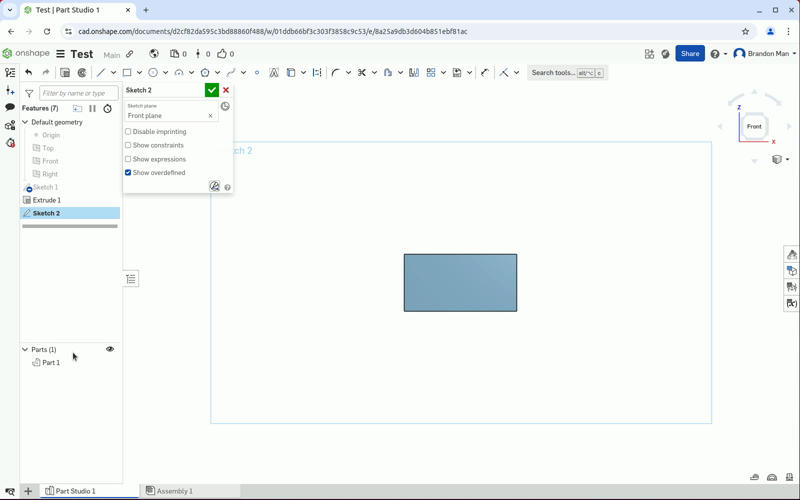
key(y)
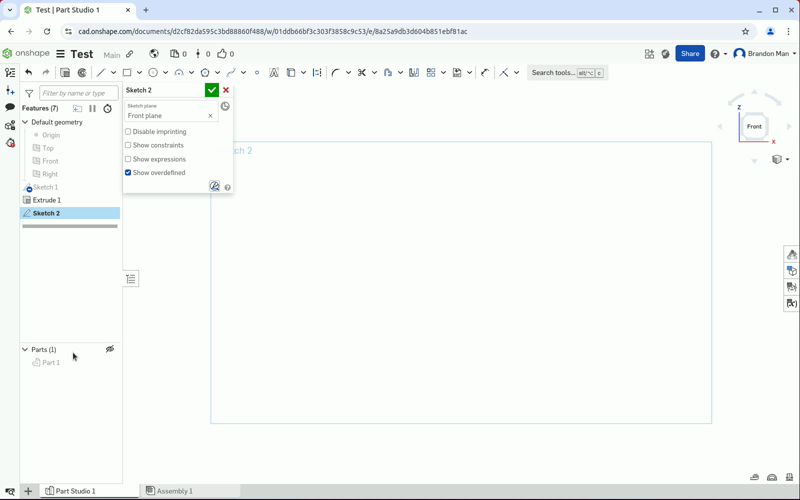
key(l)
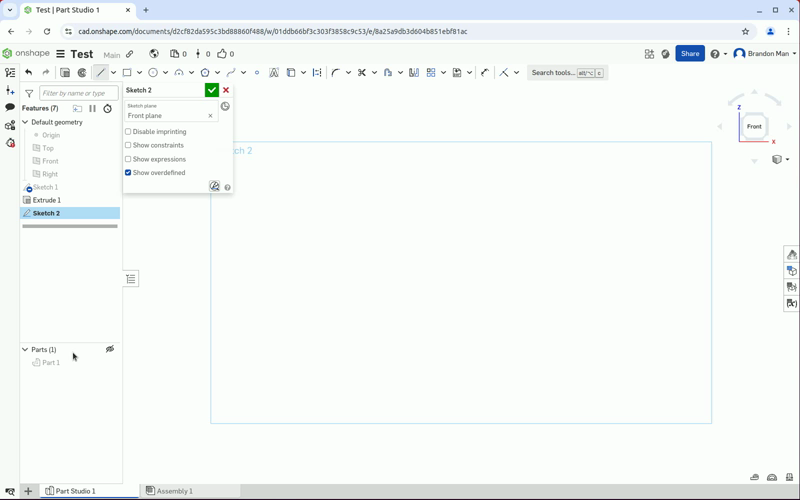
key_down(shift)
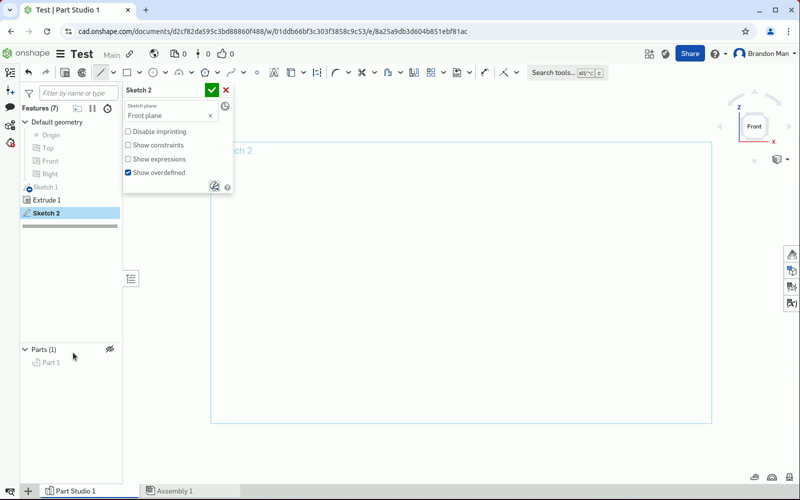
mouse_move(404, 311)
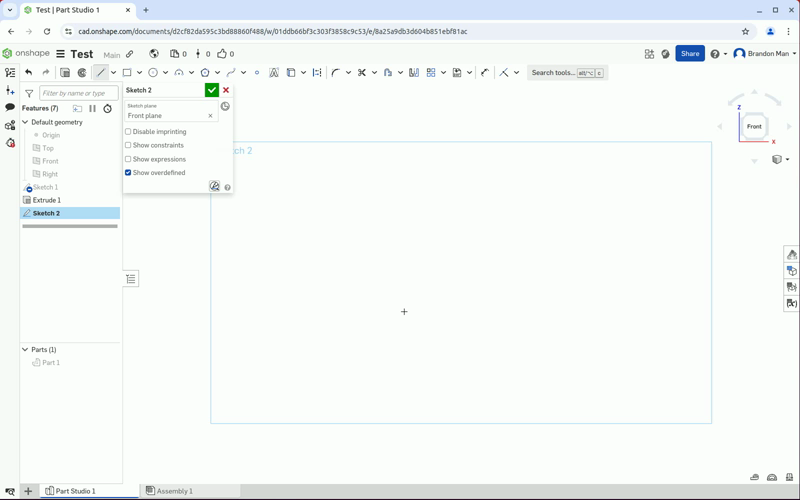
click(404, 311)
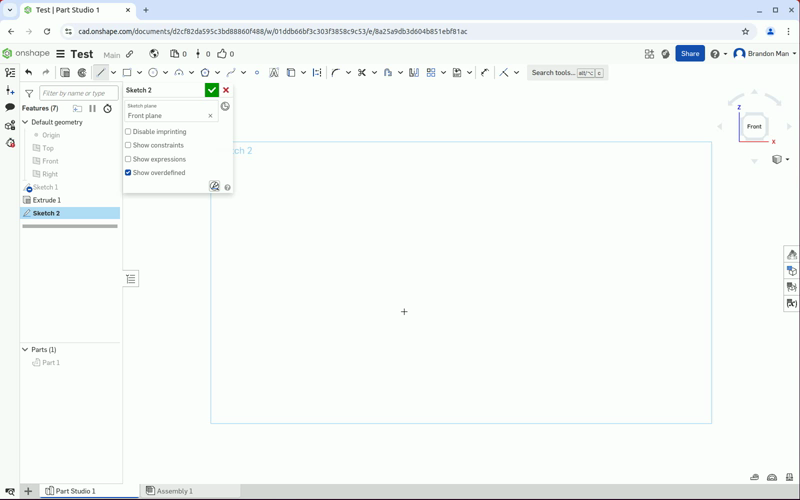
key_up(shift)
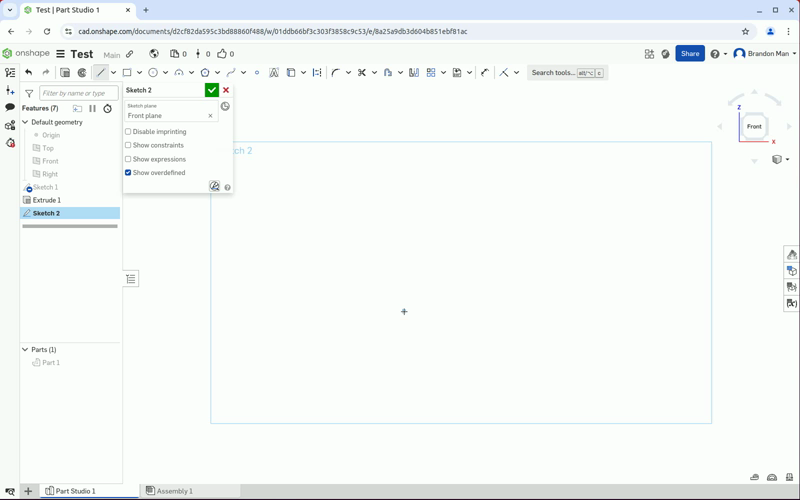
key_down(shift)
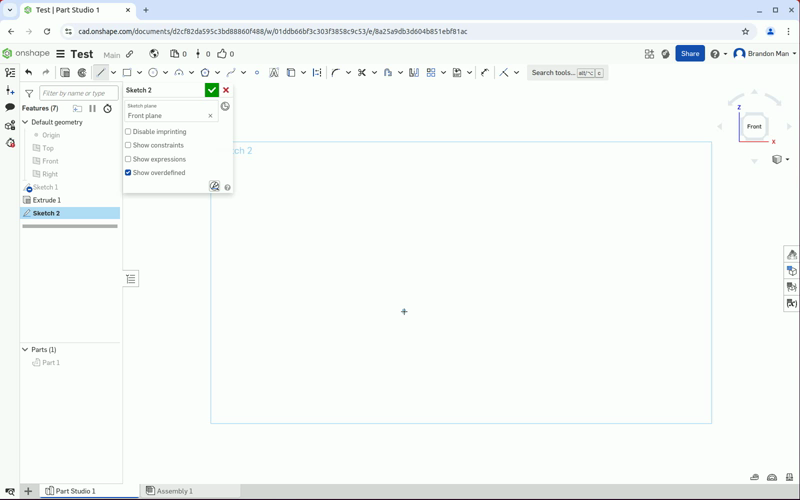
mouse_move(516, 311)
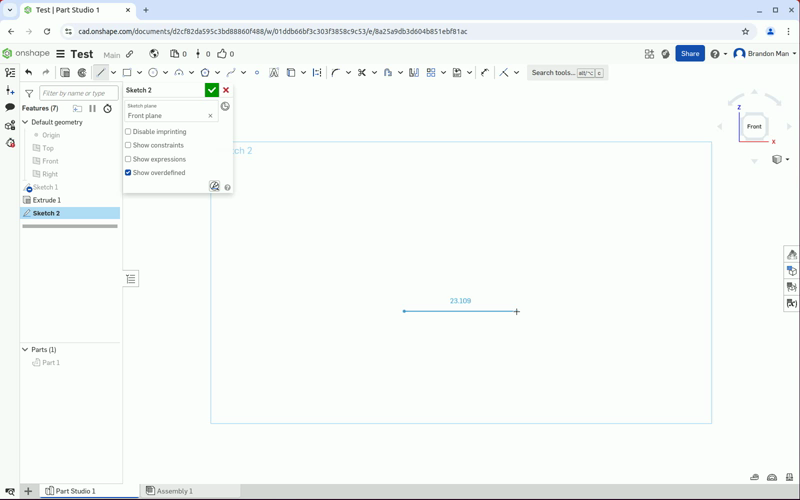
click(516, 311)
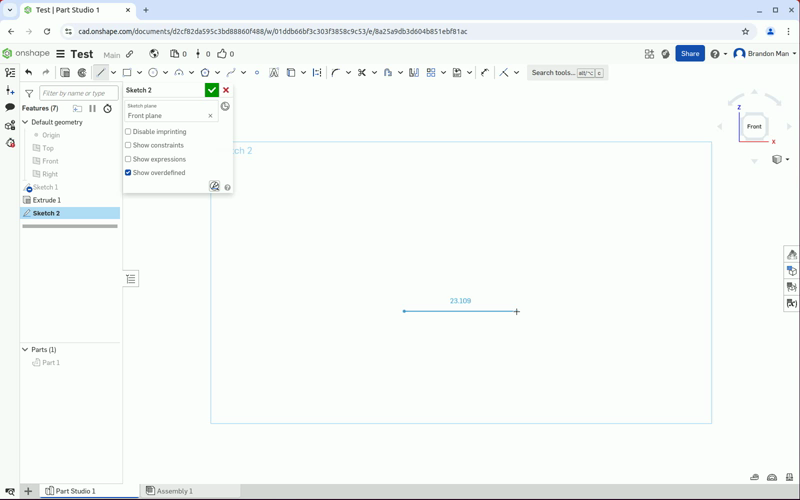
key_up(shift)
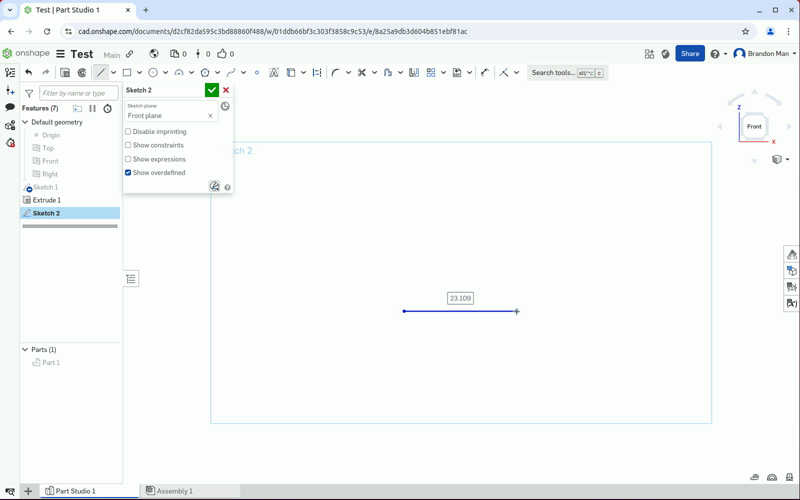
key_down(shift)
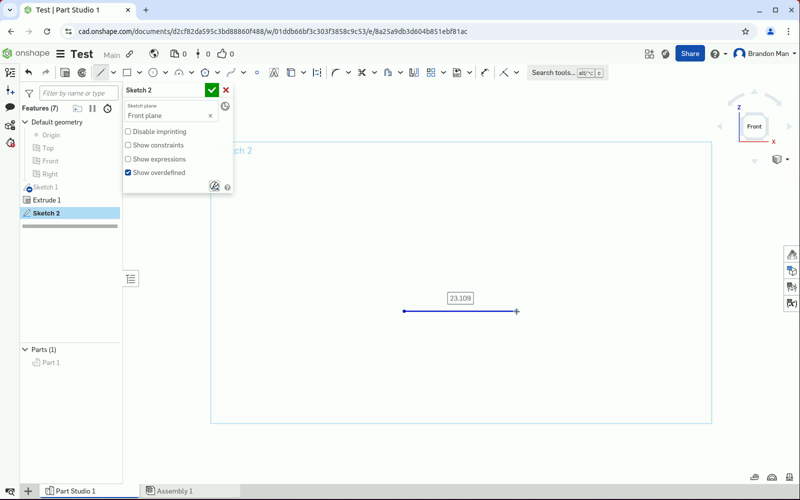
mouse_move(546, 311)
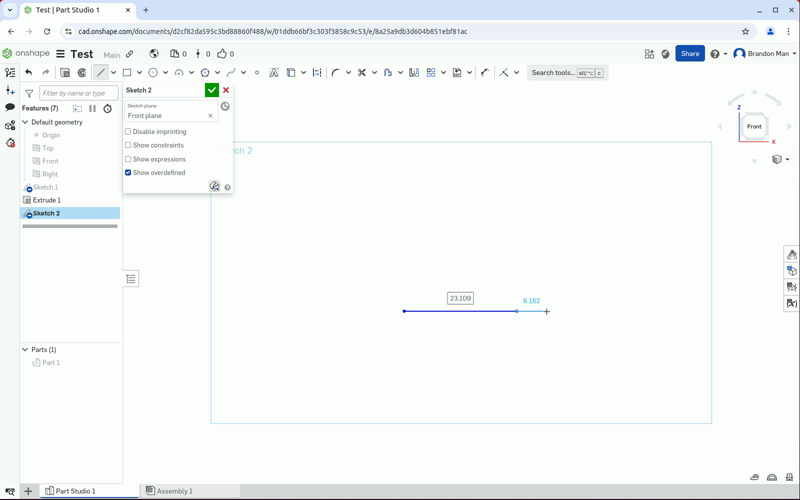
mouse_move(516, 254)
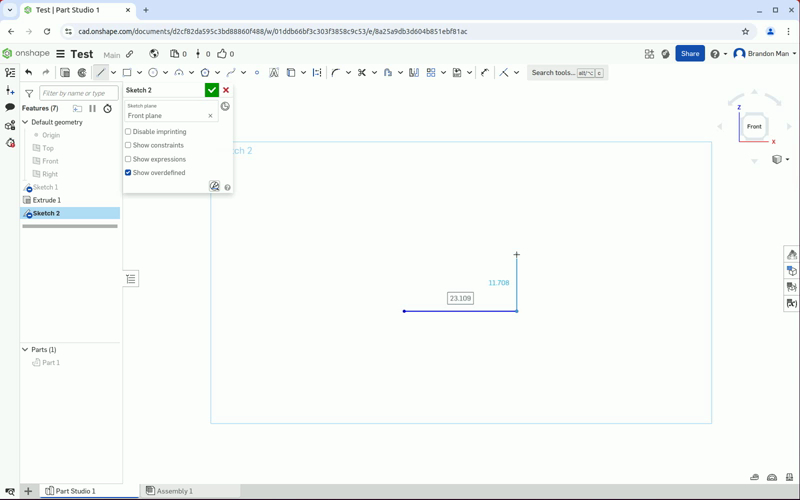
click(516, 254)
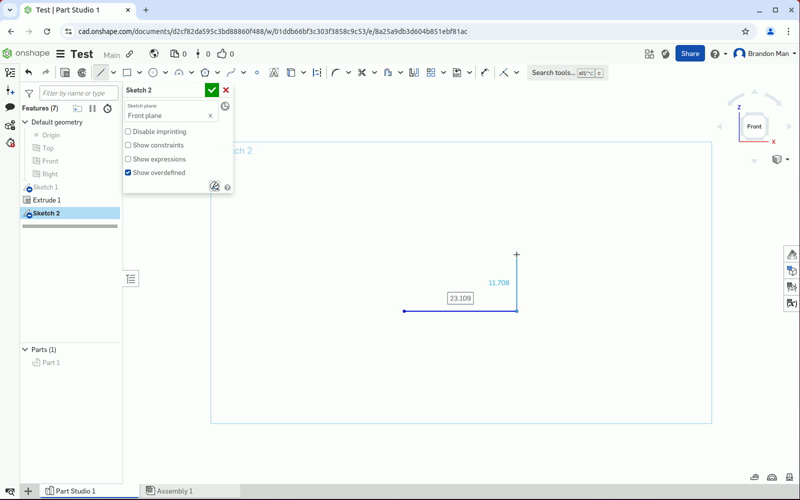
key_up(shift)
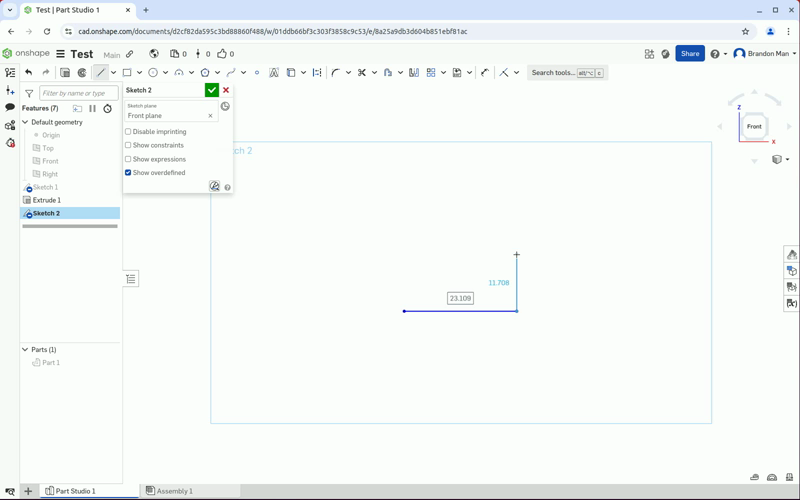
key_down(shift)
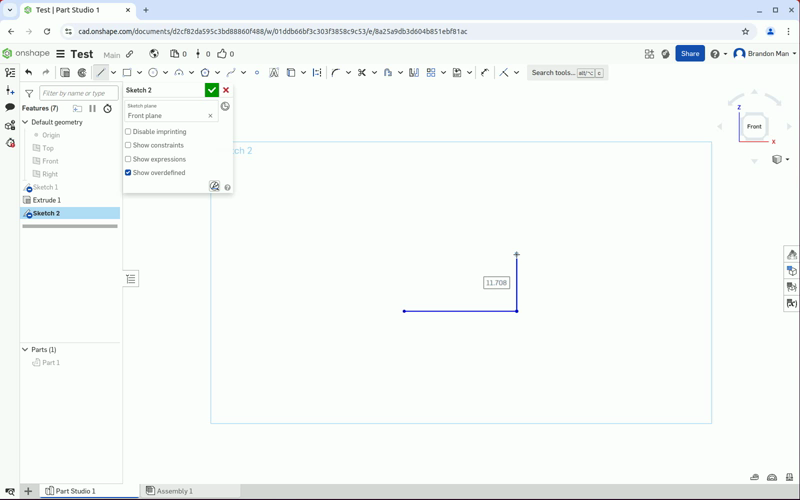
mouse_move(404, 254)
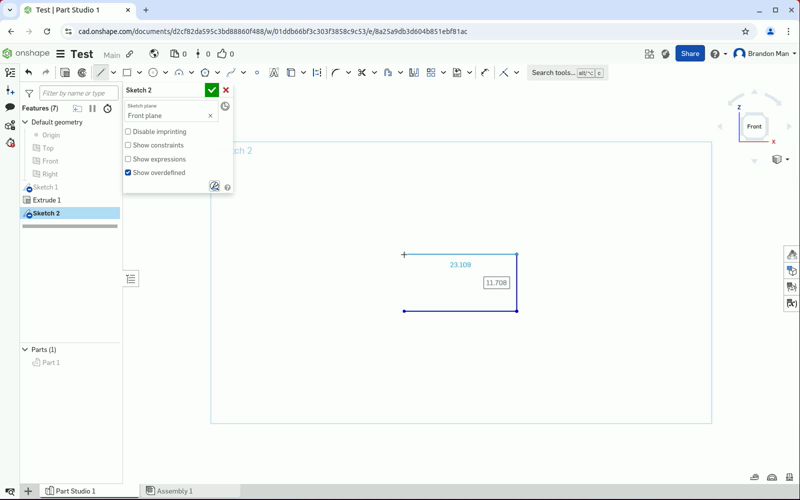
click(404, 254)
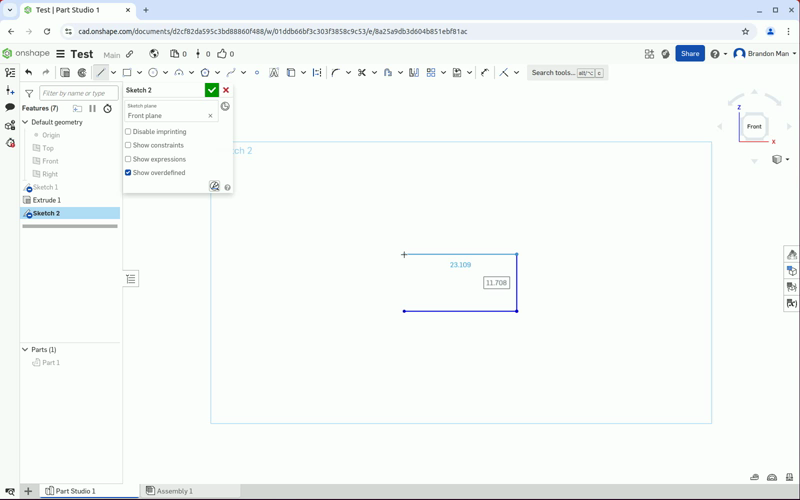
key_up(shift)
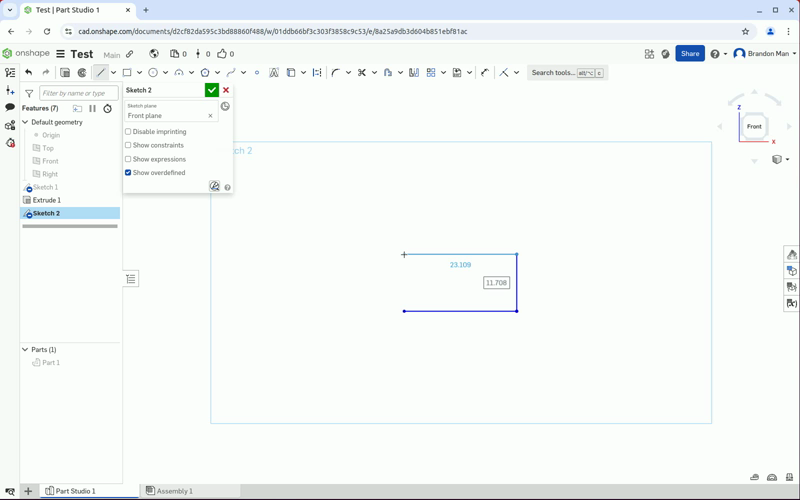
mouse_move(434, 254)
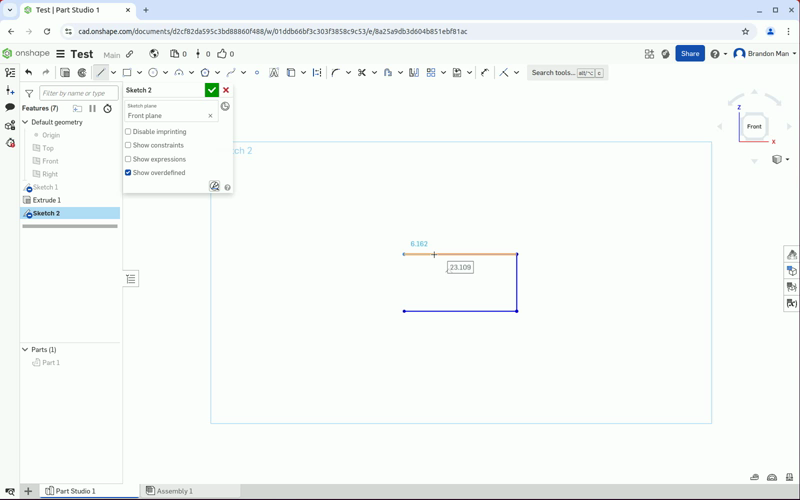
key_down(shift)
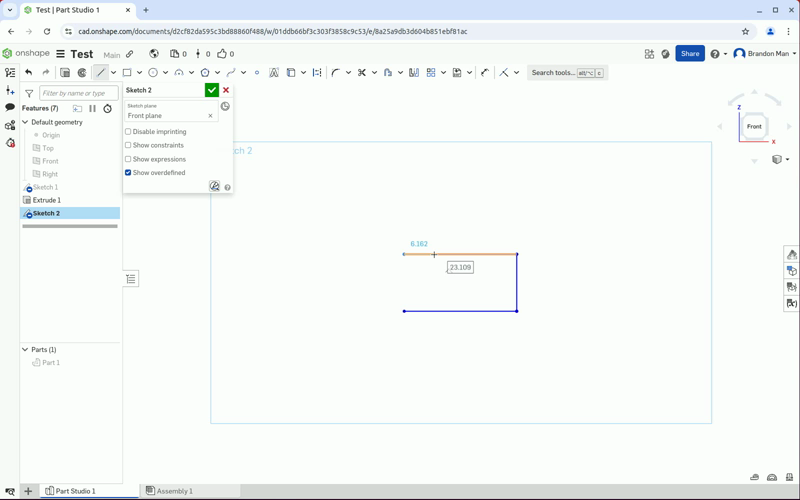
mouse_move(404, 311)
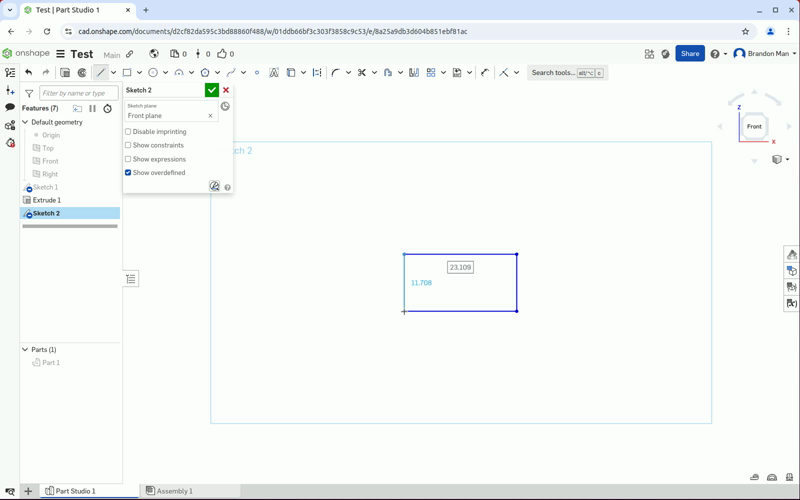
key_up(shift)
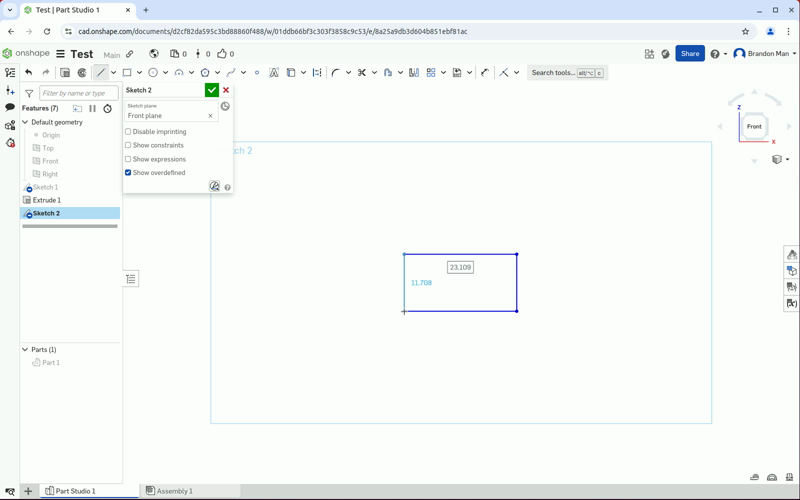
click(404, 311)
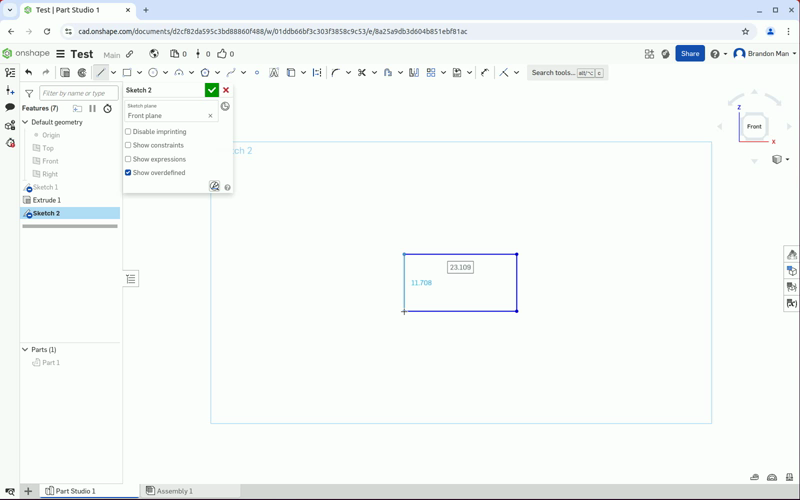
key(esc)
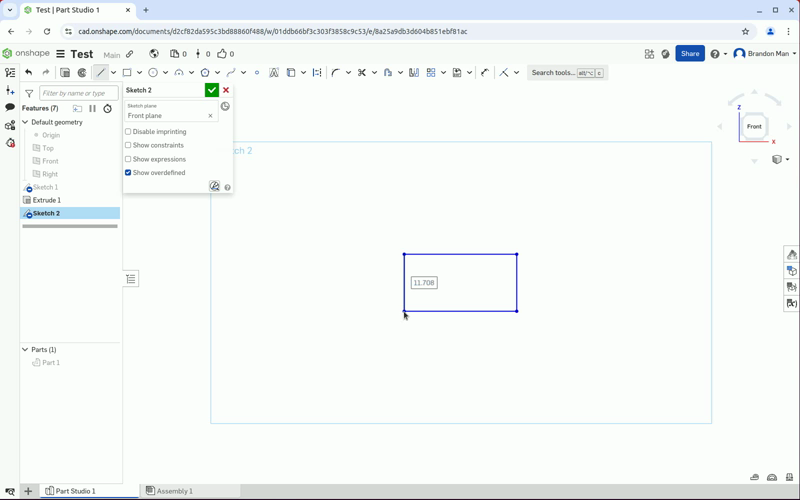
mouse_move(468, 299)
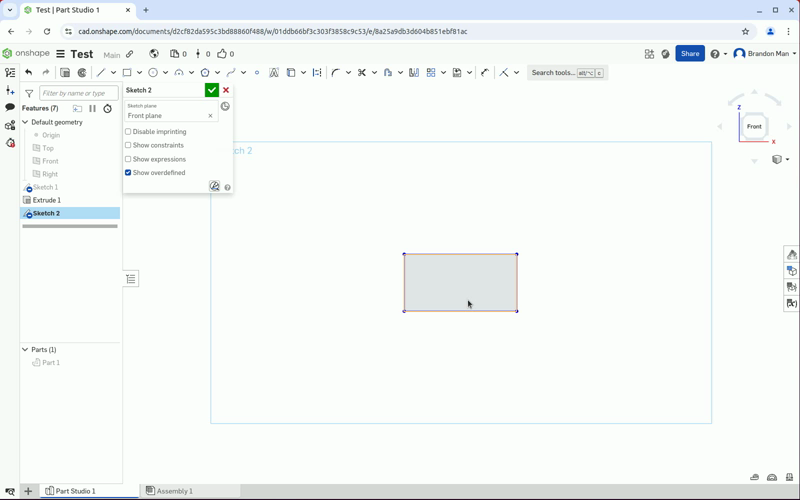
click(468, 299)
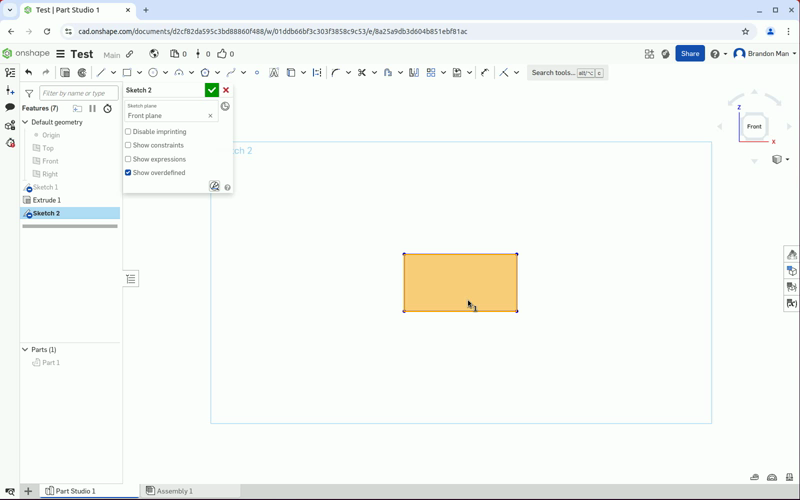
mouse_move(73, 352)
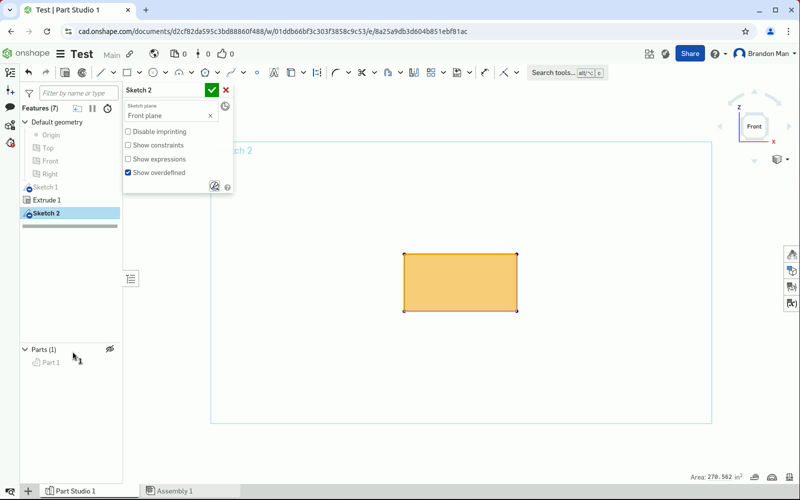
key(shift+y)
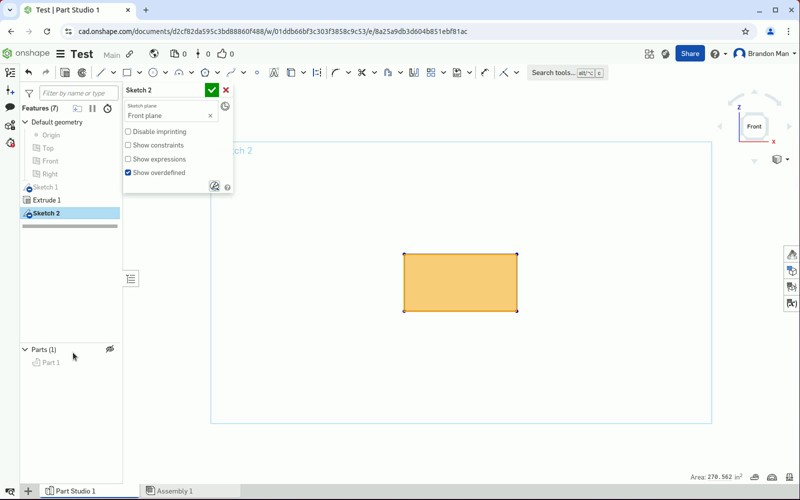
key(shift+e)
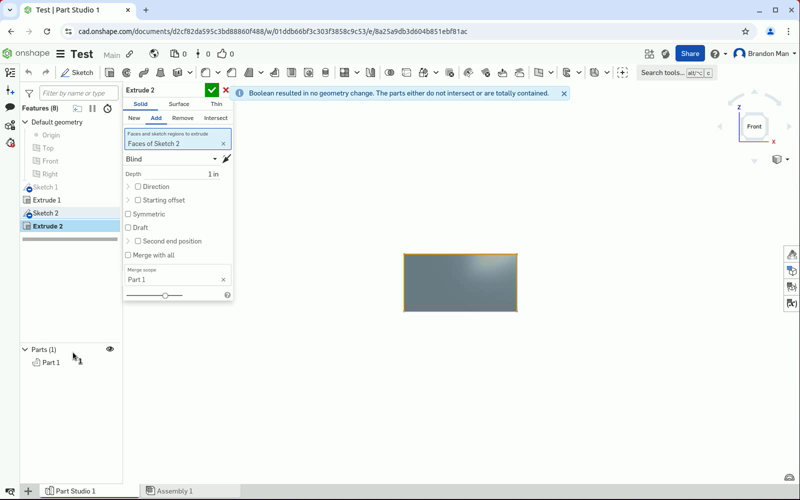
mouse_move(143, 106)
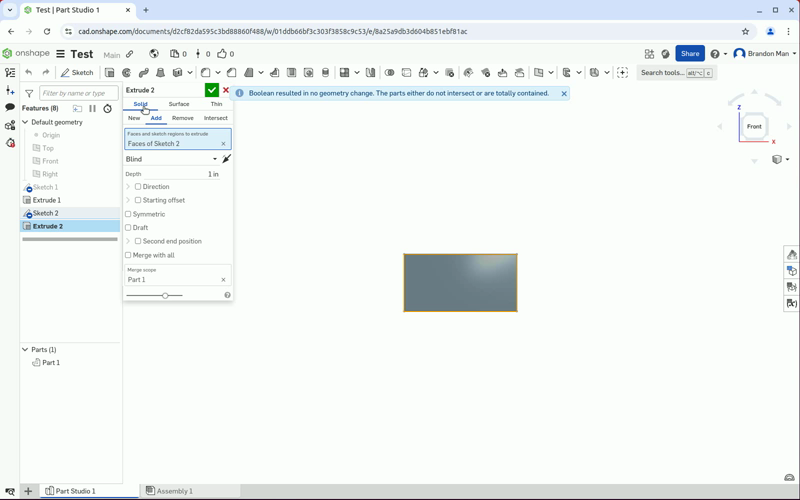
click(143, 106)
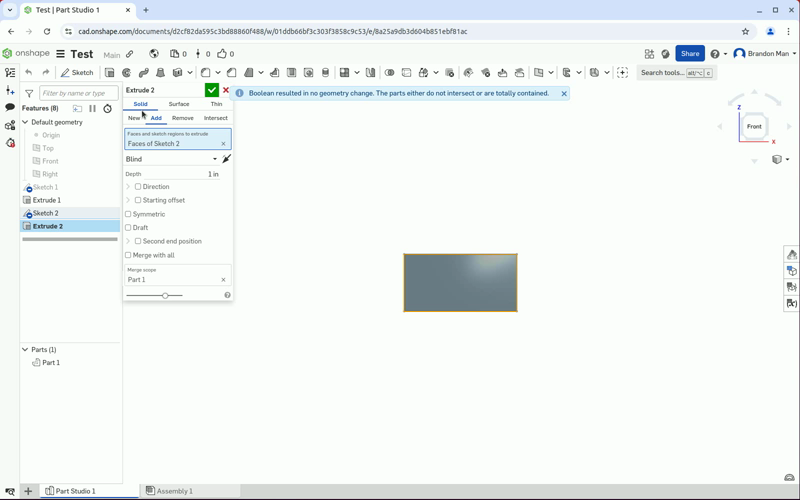
mouse_move(137, 120)
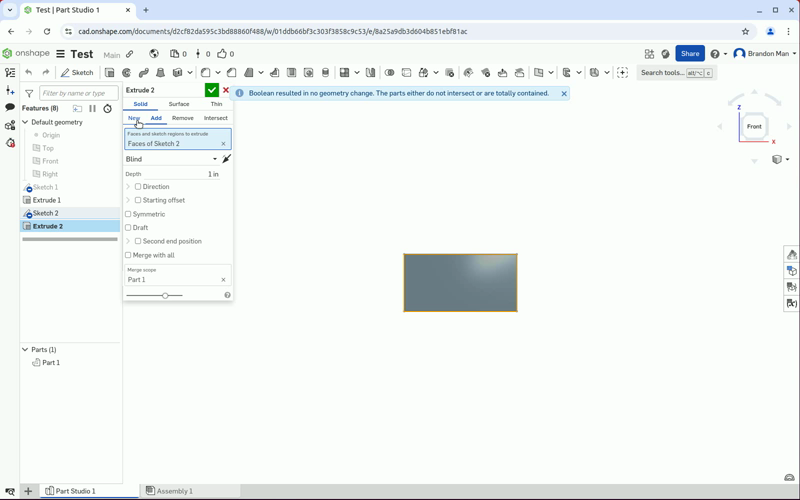
click(137, 120)
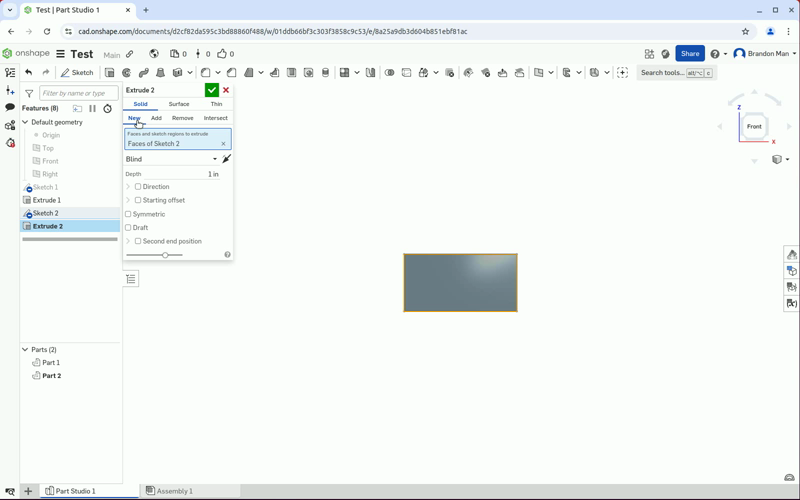
key(tab, 4)
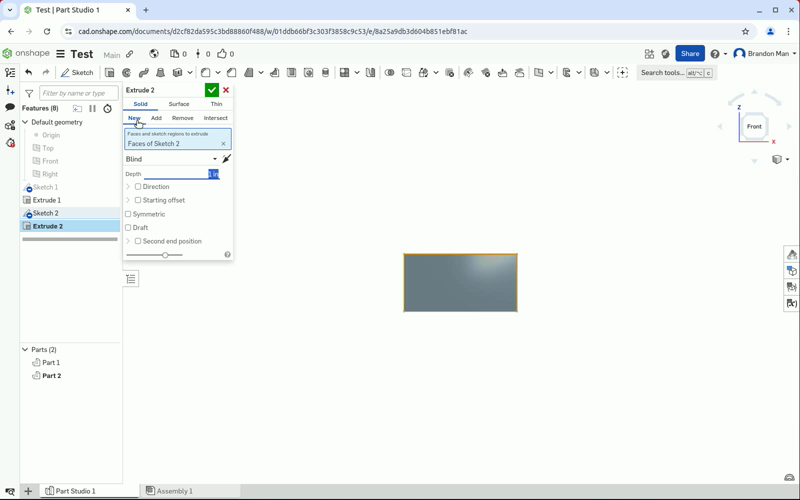
text(23.108)
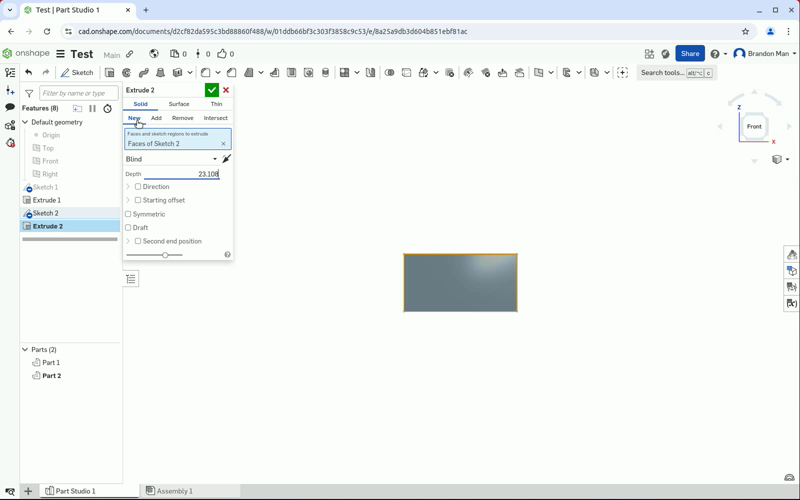
key(tab, 3)
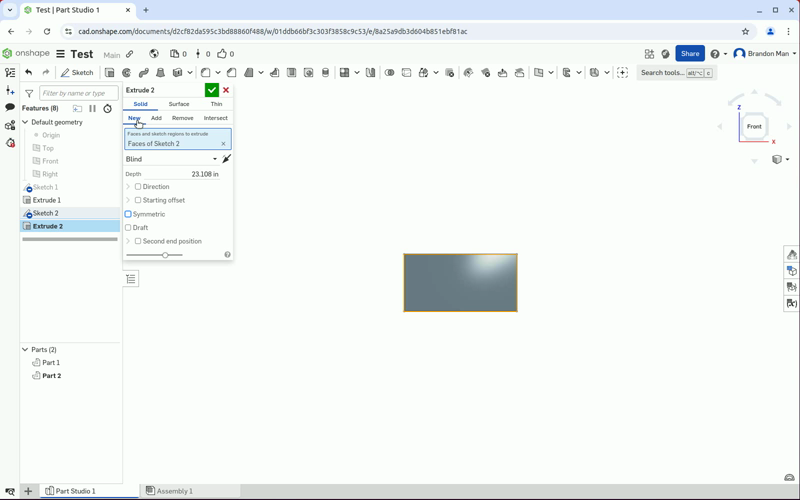
key(space)
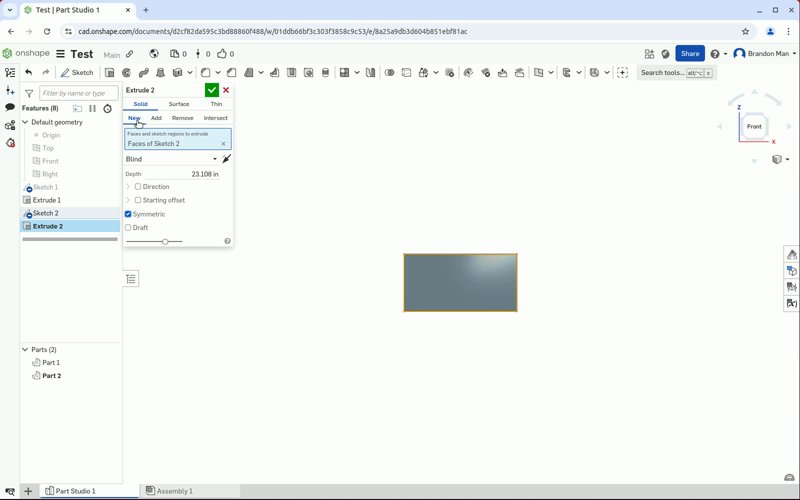
key(enter)
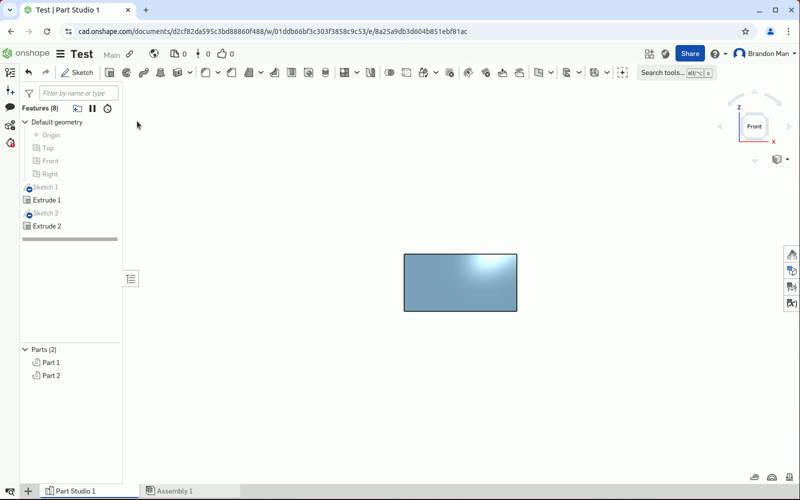
key(shift+h)
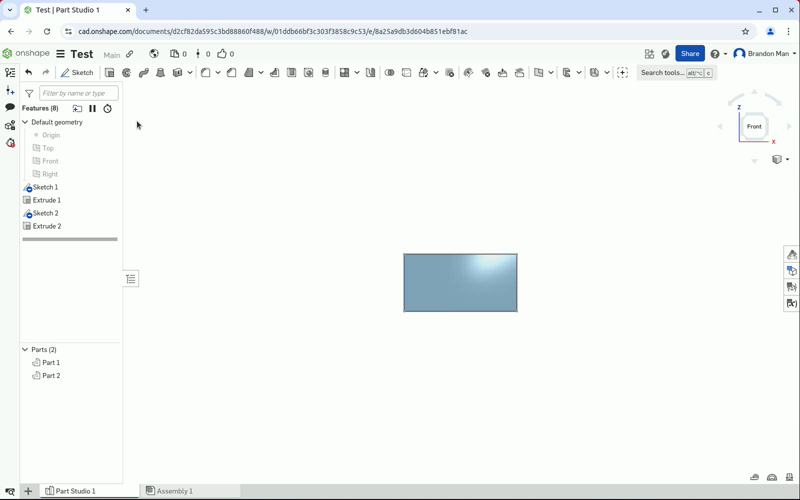
key(shift+h)
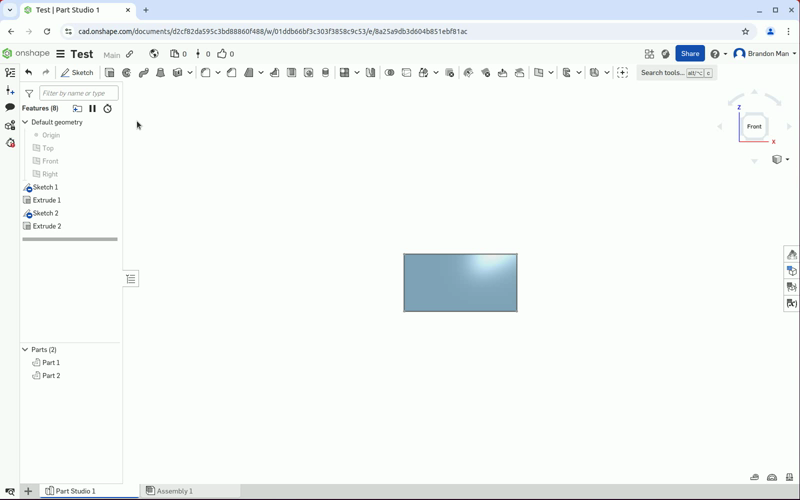
key(shift+7)
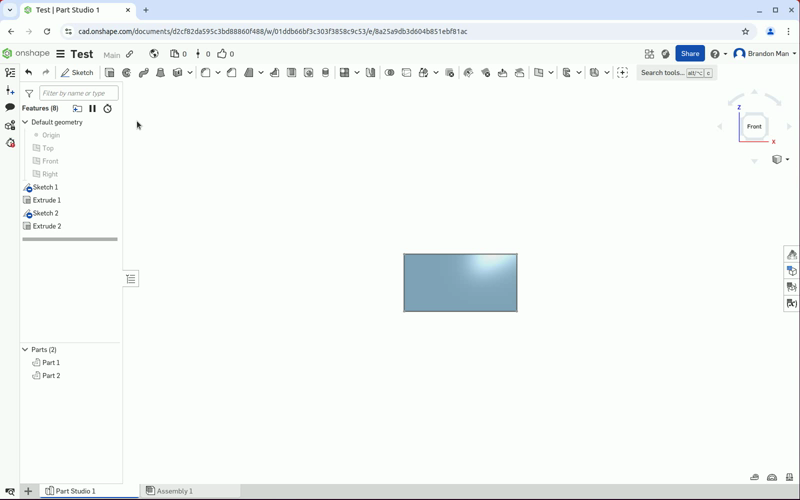
key(left, 2)
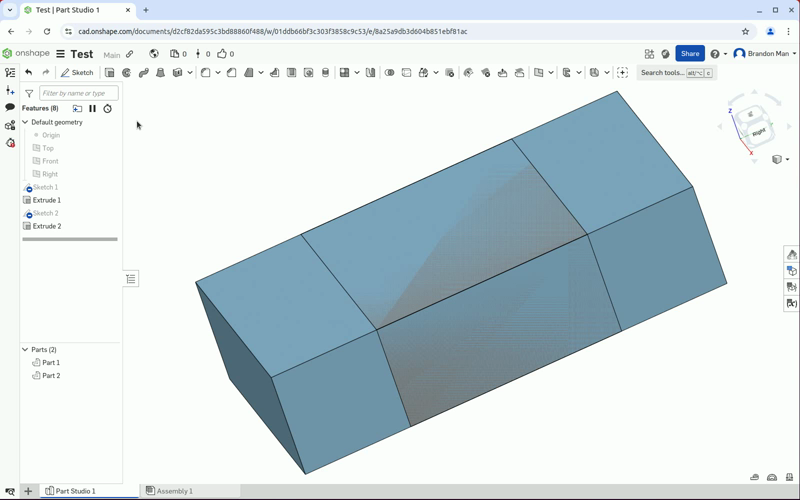
key(down, 2)
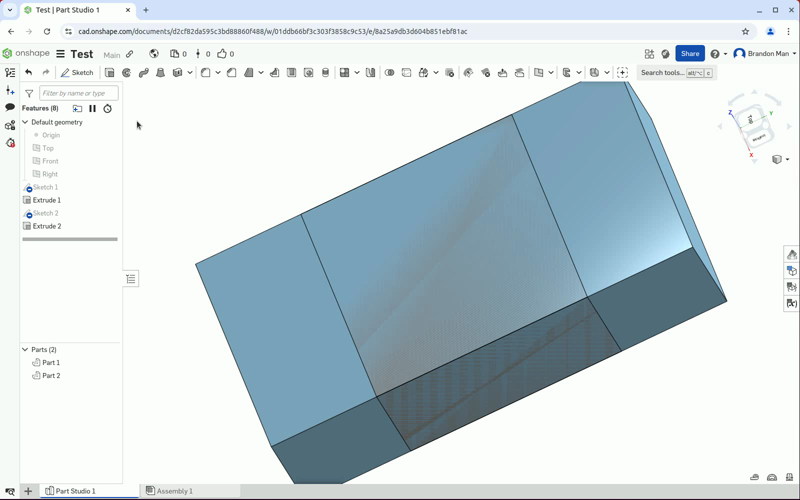
key(up, 2)
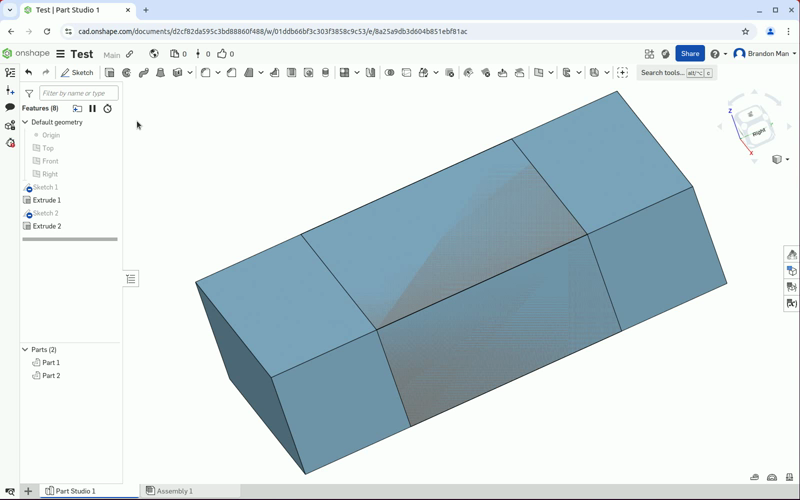
key(right, 2)
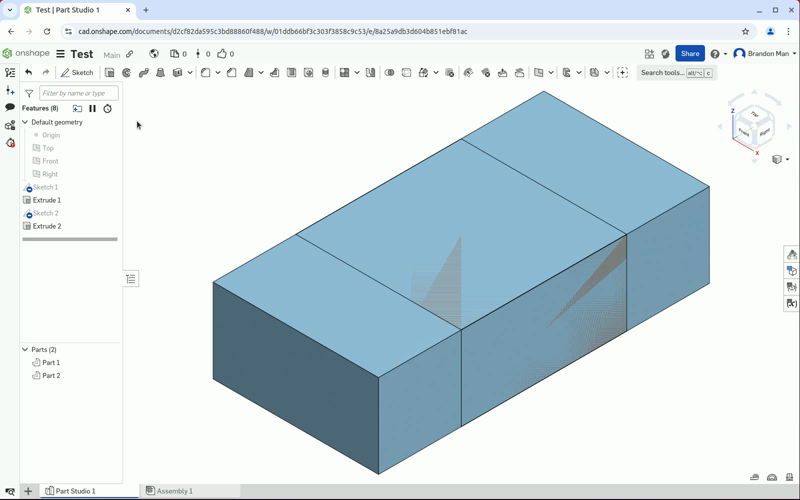
mouse_move(73, 189)
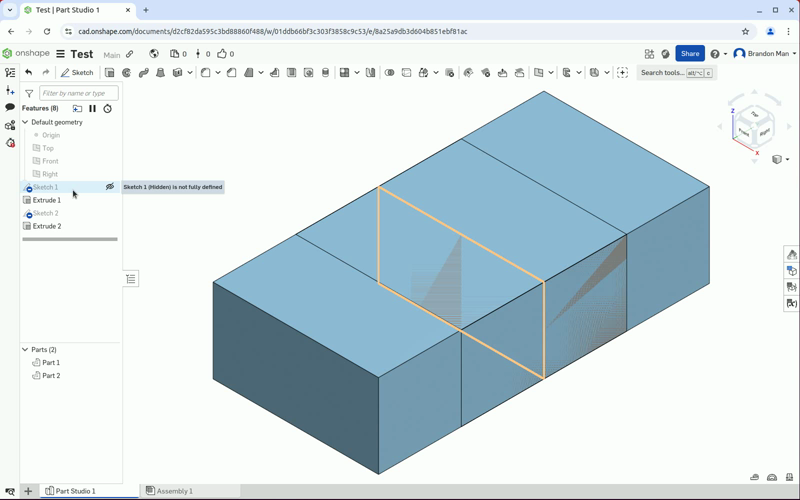
click(73, 189)